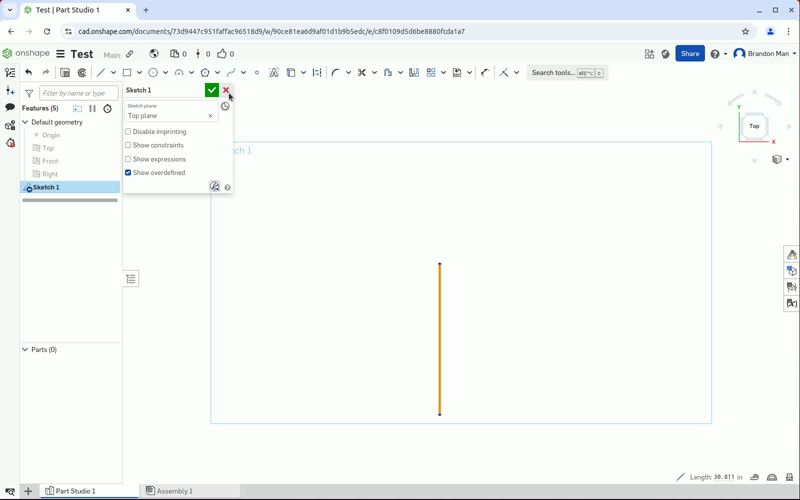
key(shift+h)
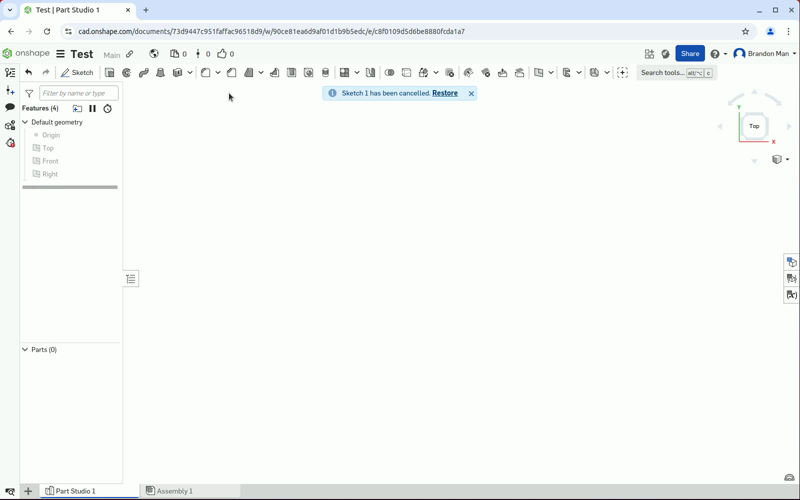
mouse_move(73, 352)
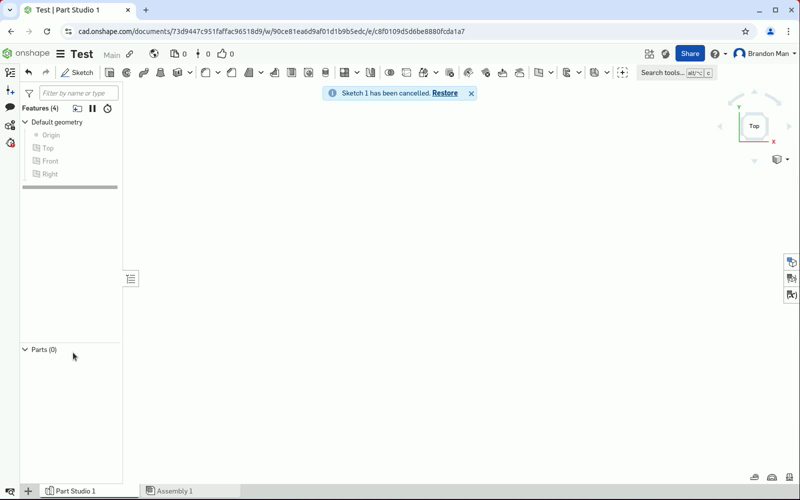
key(y)
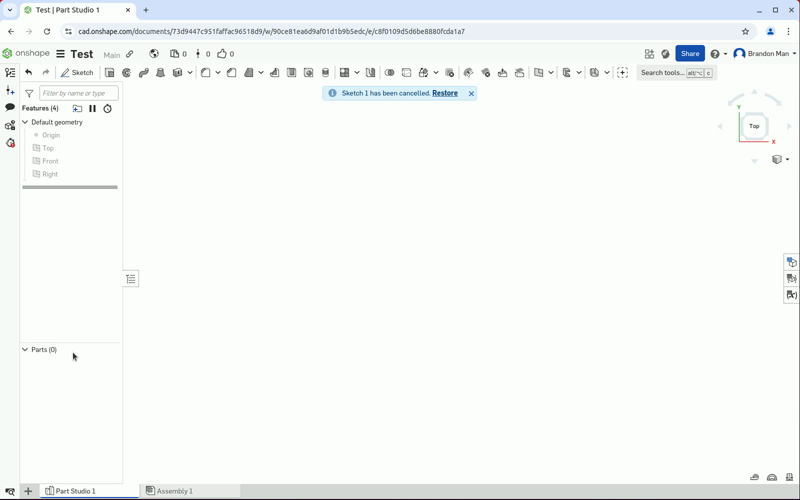
key(shift+p)
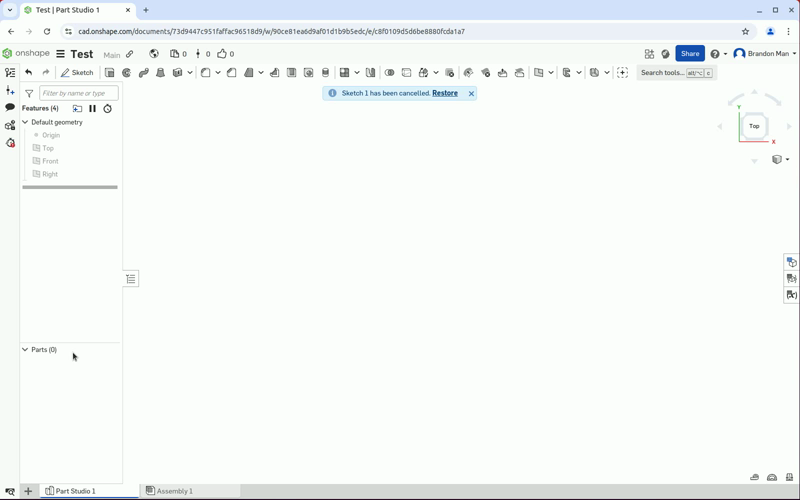
key(space)
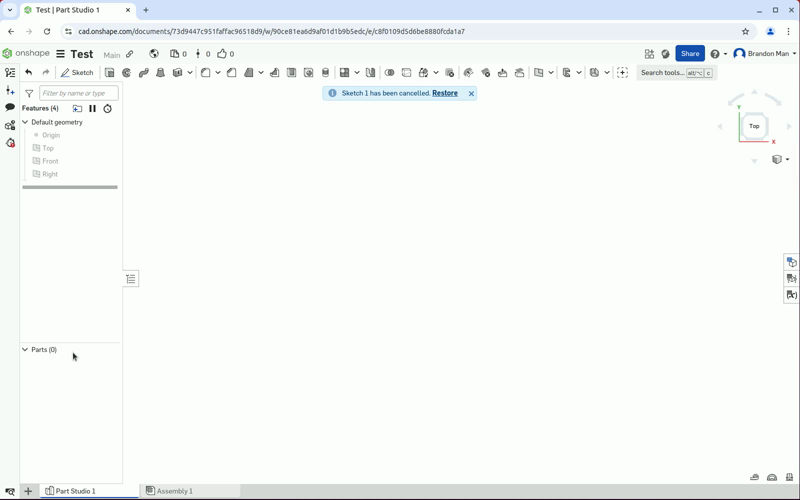
key_down(shift)
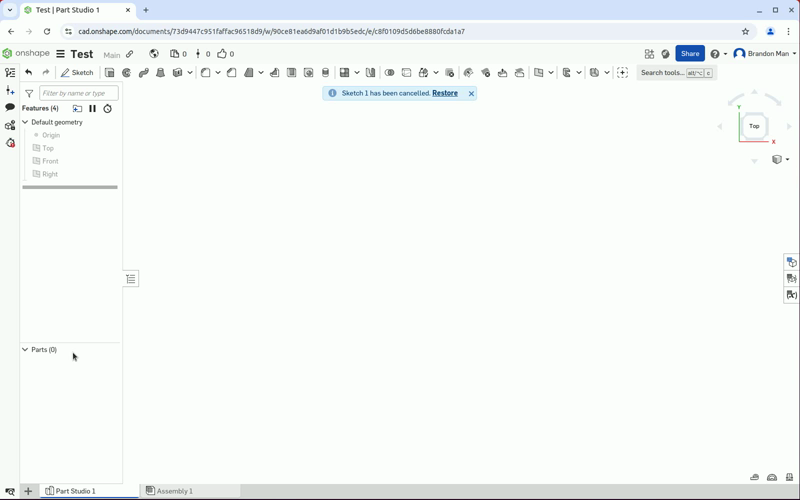
key(up)
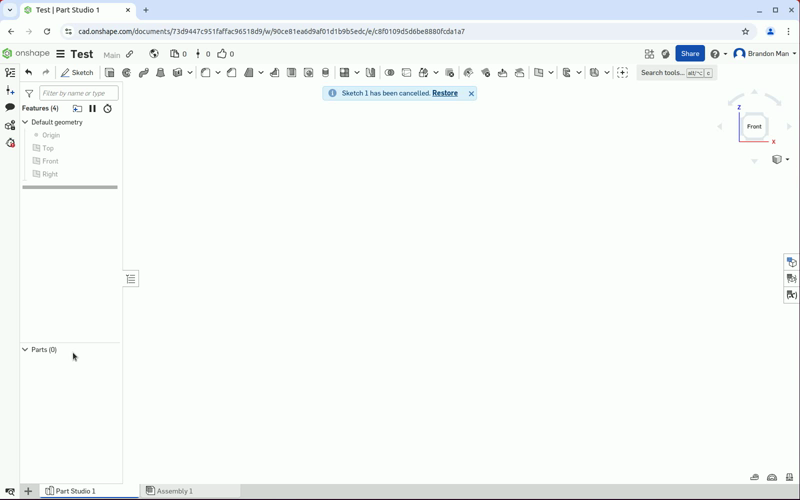
key_up(shift)
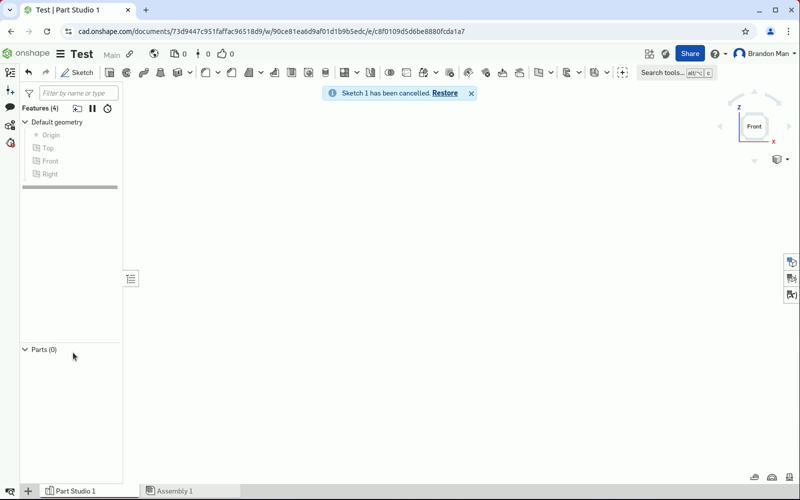
mouse_move(73, 352)
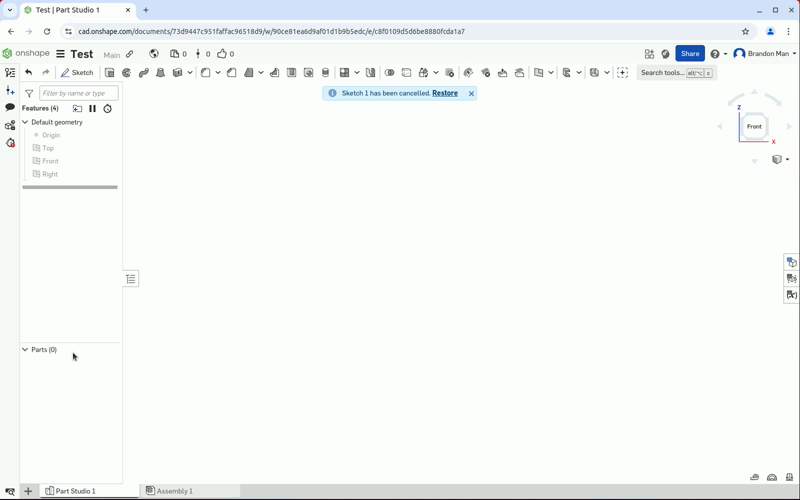
key(shift+y)
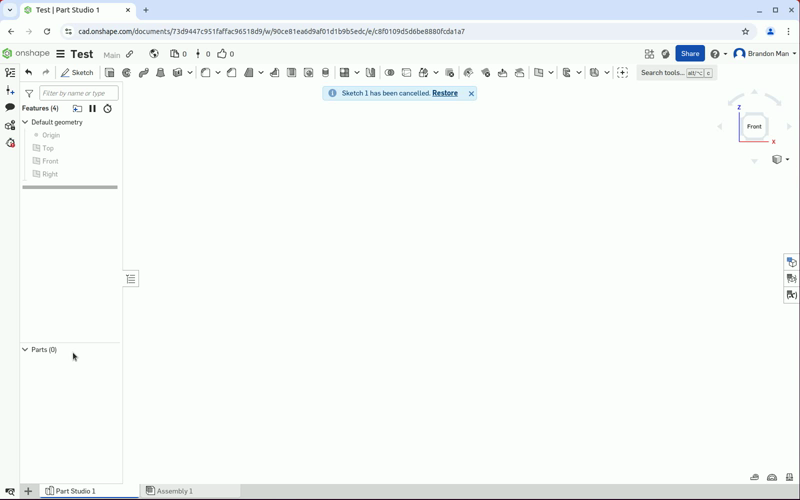
key(shift+s)
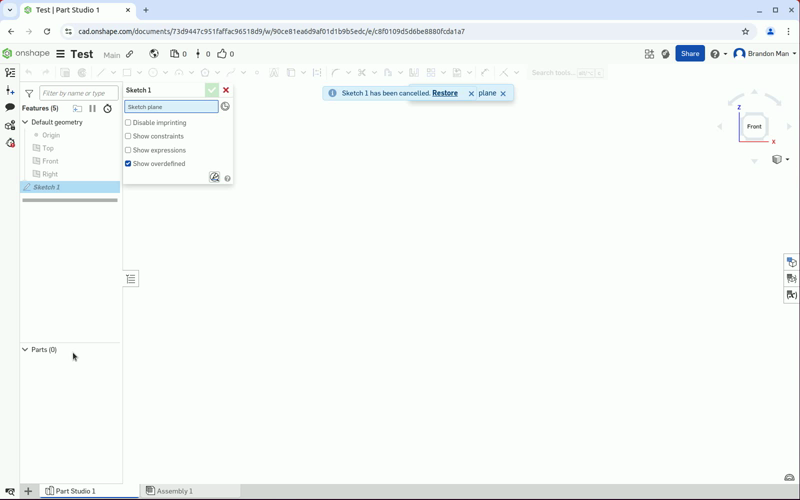
mouse_move(73, 163)
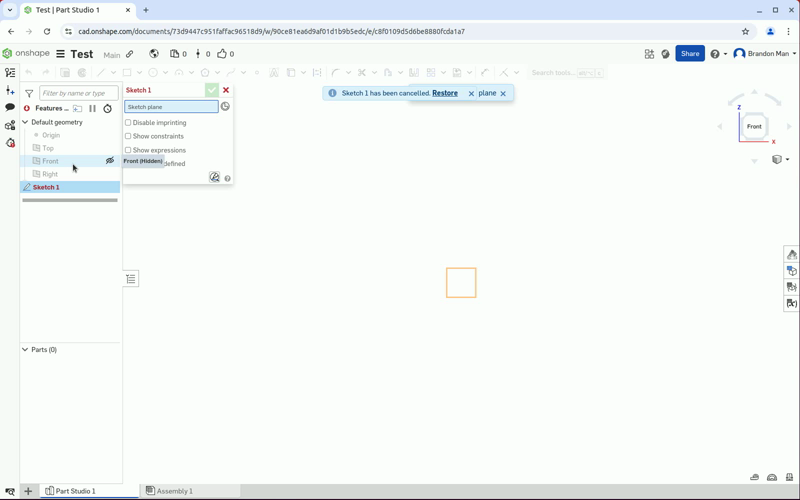
click(73, 163)
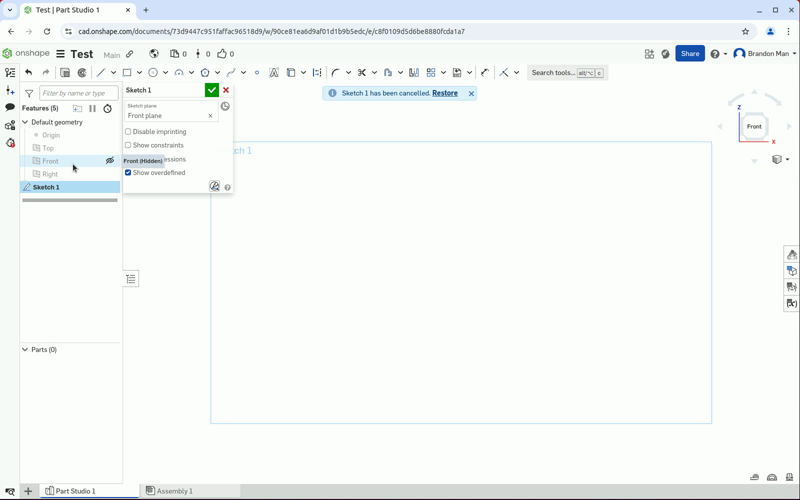
mouse_move(73, 352)
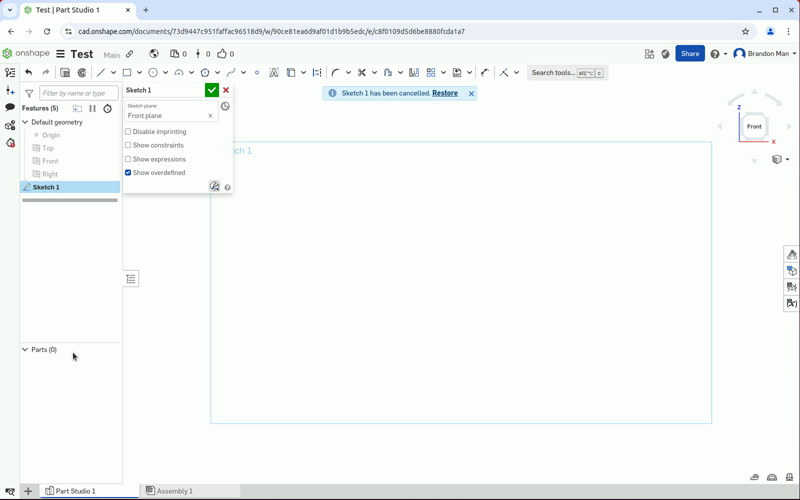
key(y)
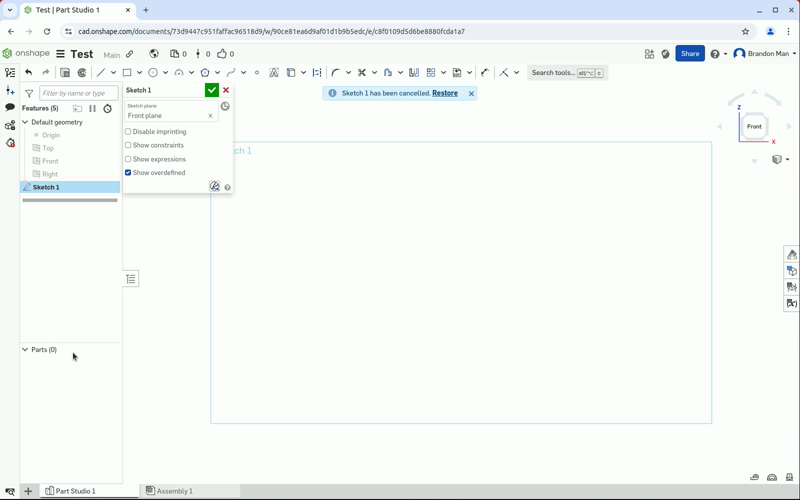
key(l)
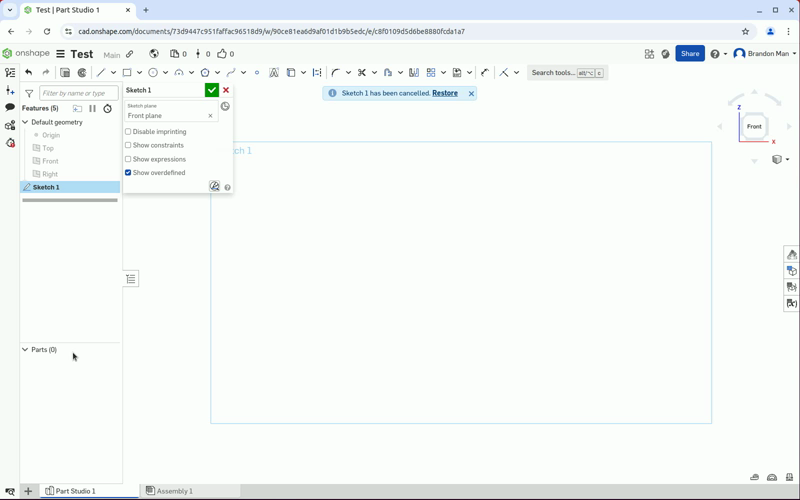
key_down(shift)
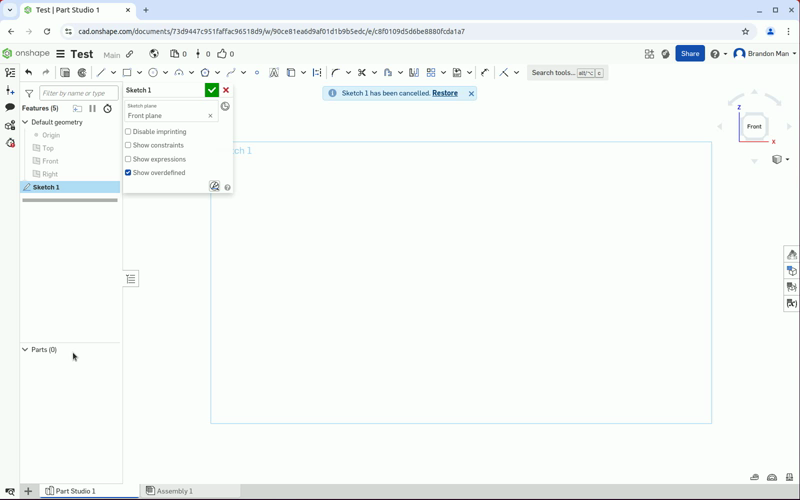
mouse_move(460, 282)
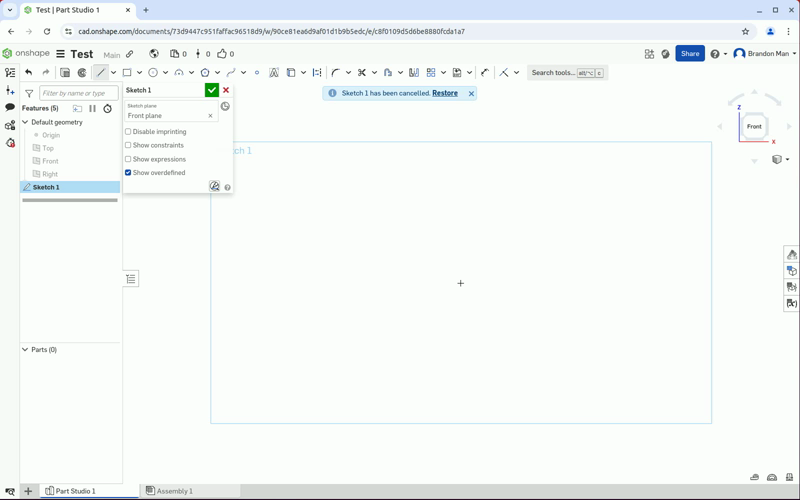
click(460, 282)
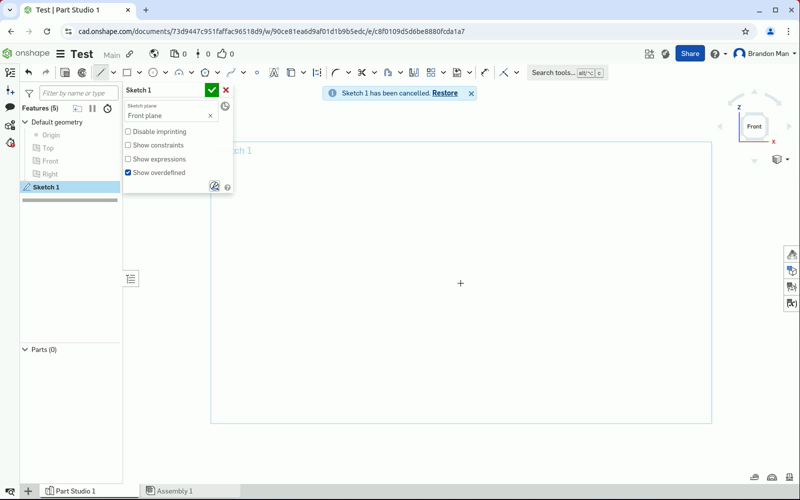
key_up(shift)
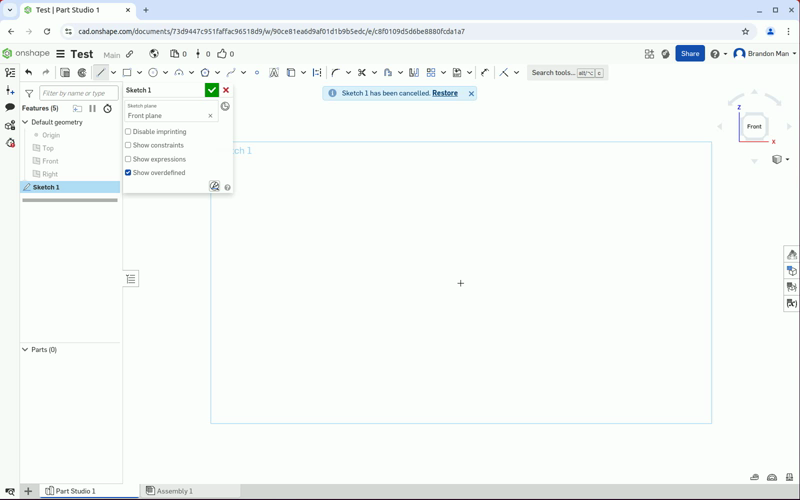
key_down(shift)
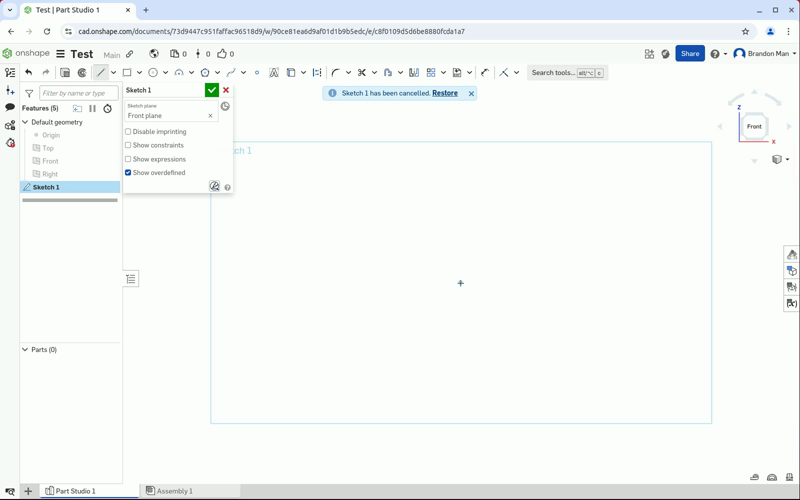
mouse_move(490, 282)
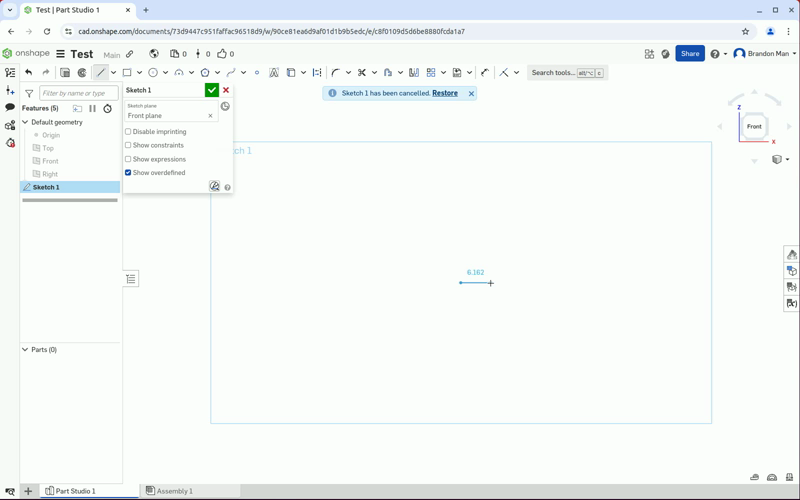
mouse_move(498, 282)
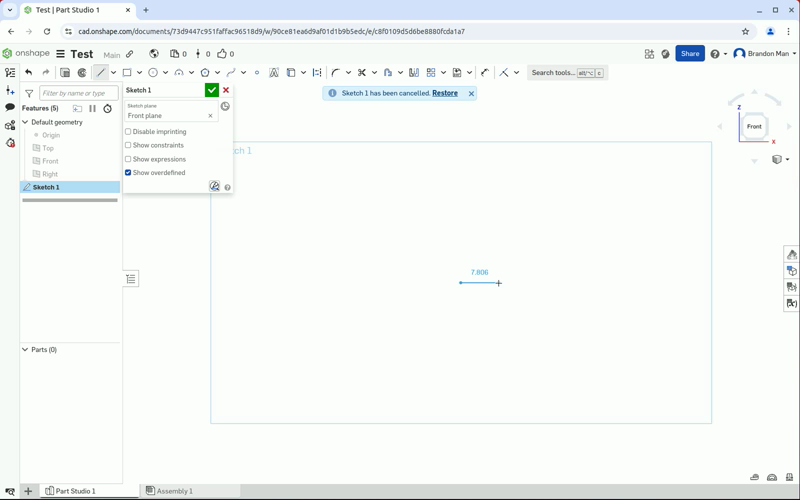
click(498, 282)
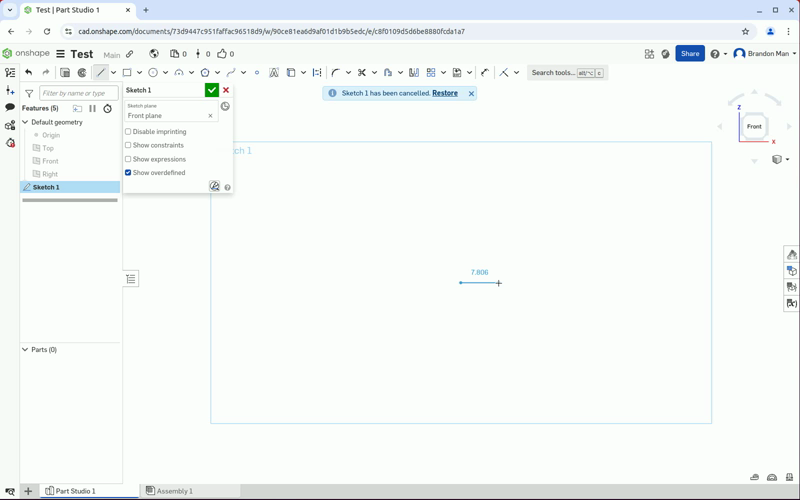
key_up(shift)
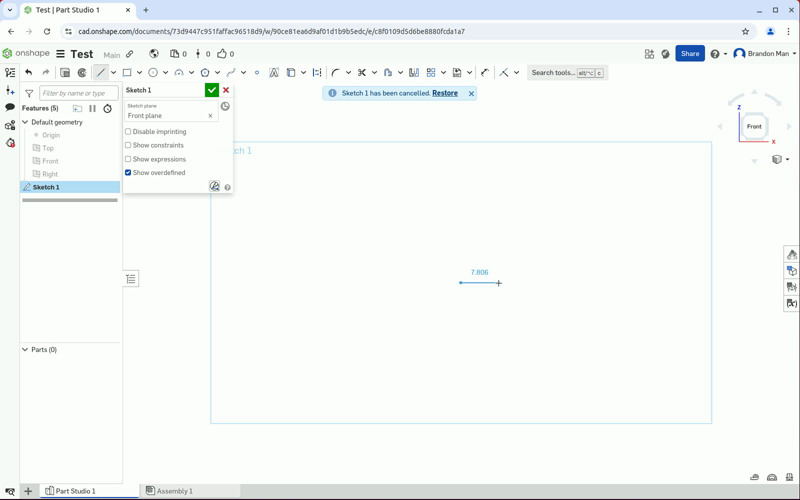
key_down(shift)
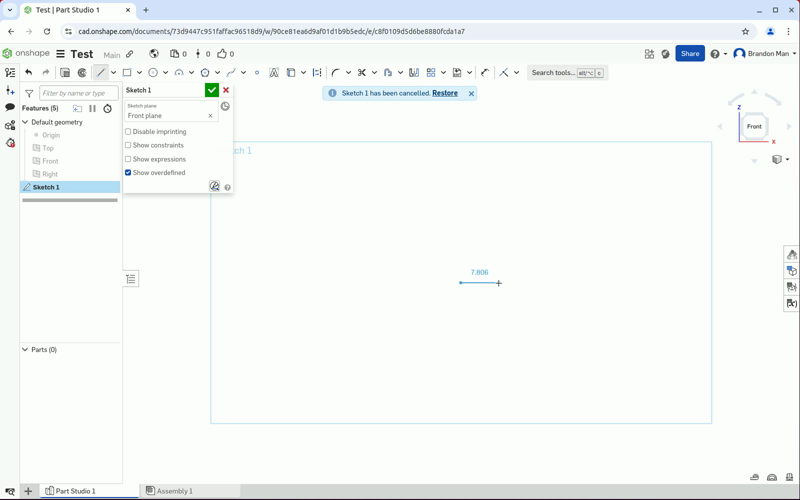
mouse_move(498, 207)
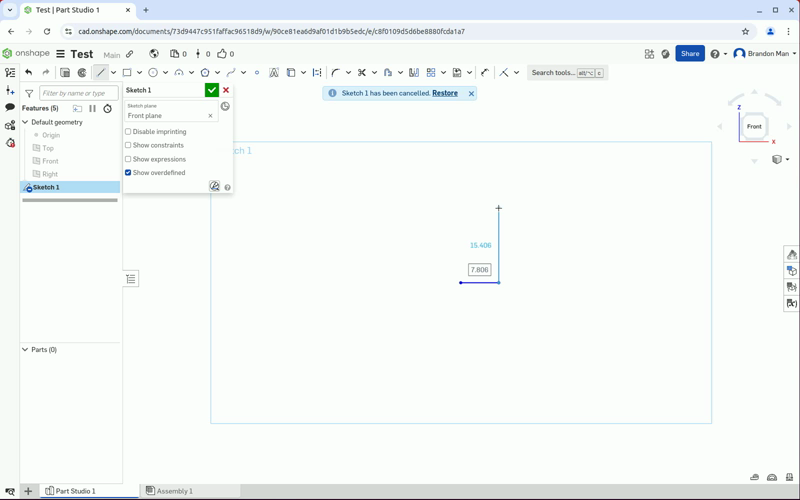
click(498, 207)
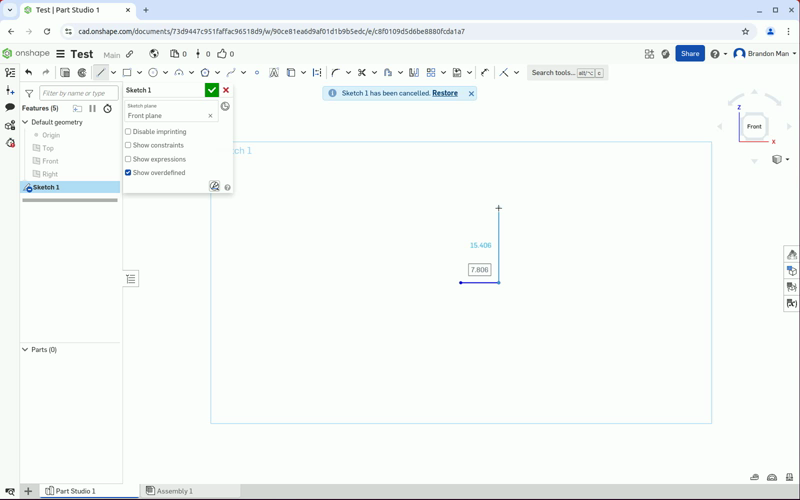
key_up(shift)
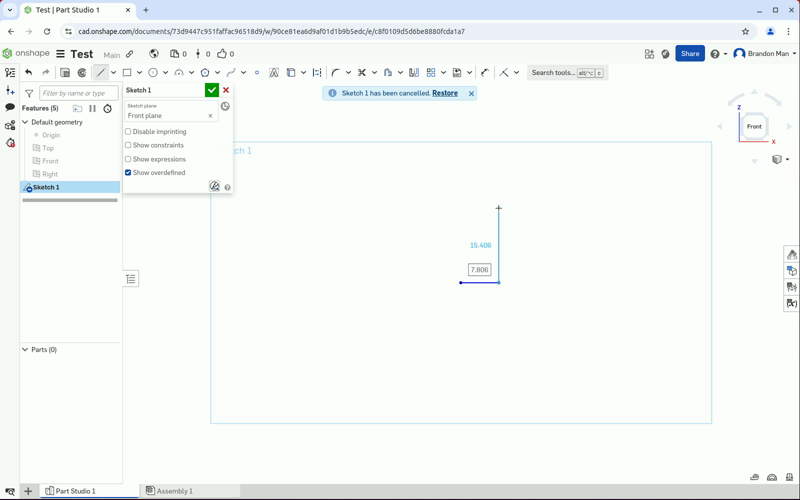
key_down(shift)
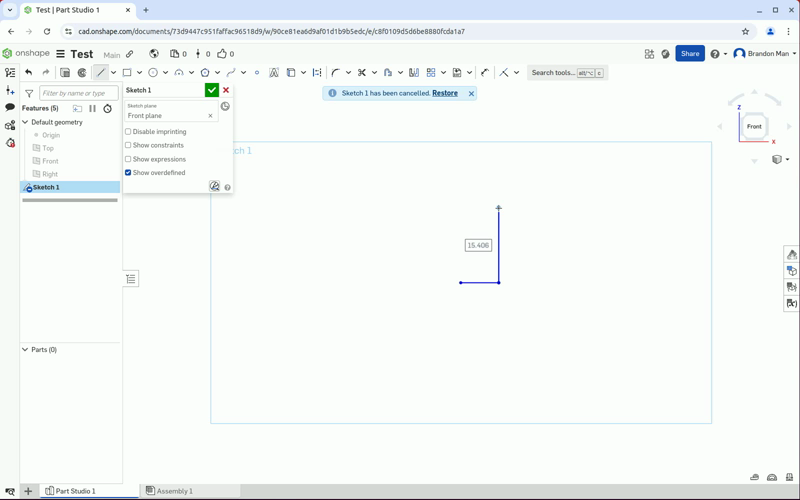
mouse_move(528, 207)
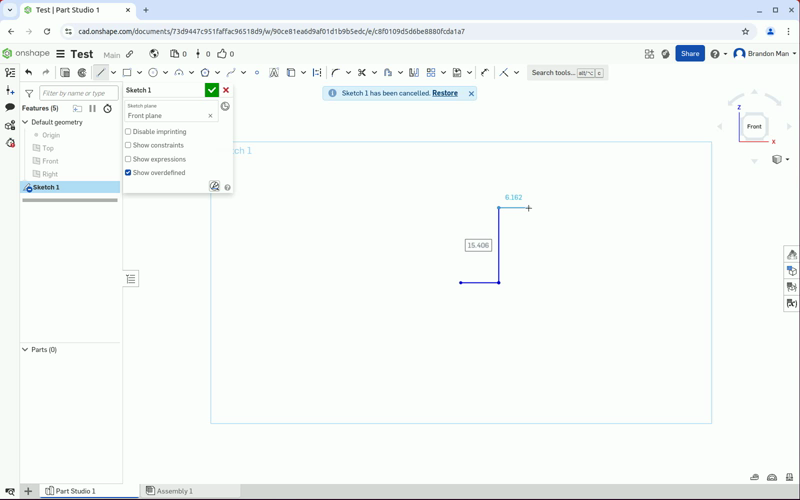
mouse_move(460, 207)
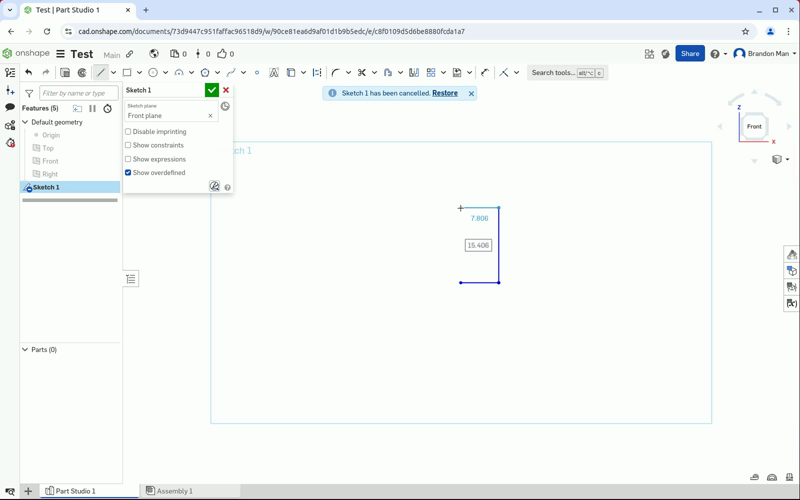
click(460, 207)
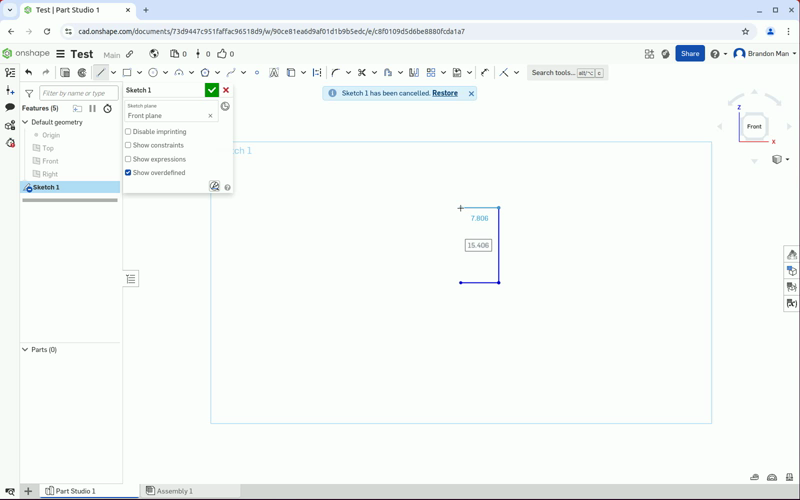
key_up(shift)
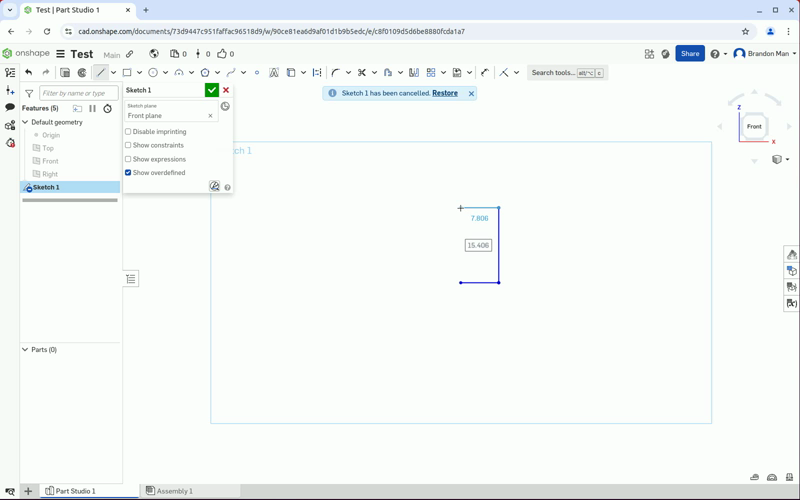
key_down(shift)
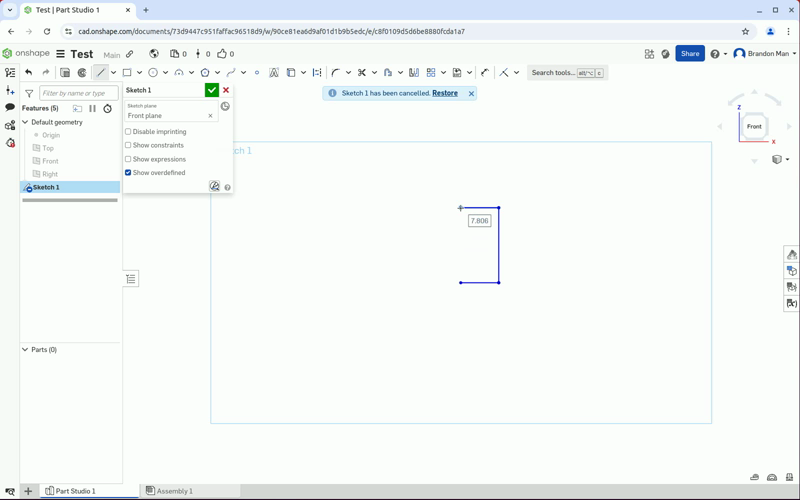
mouse_move(460, 282)
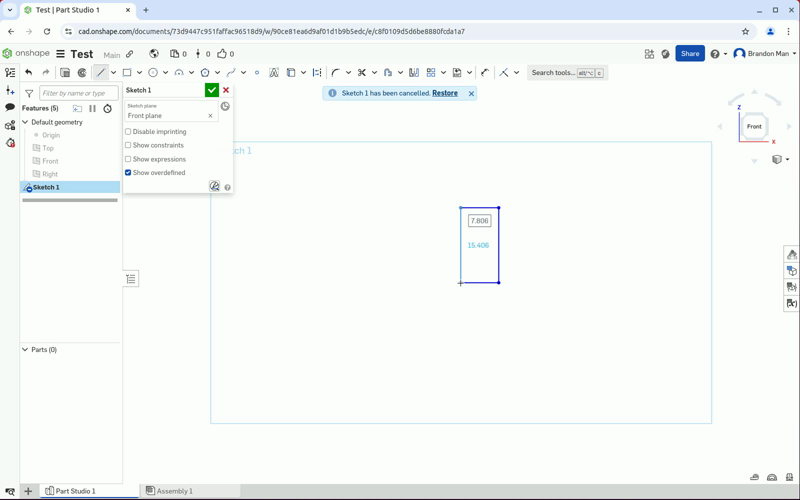
key_up(shift)
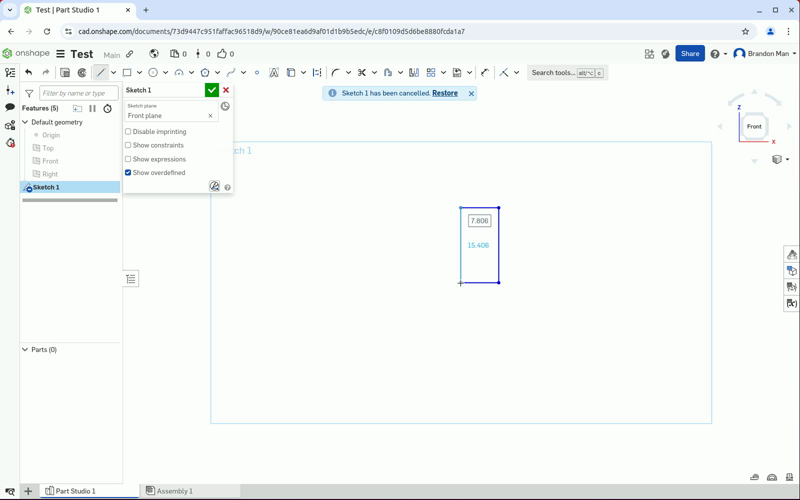
click(460, 282)
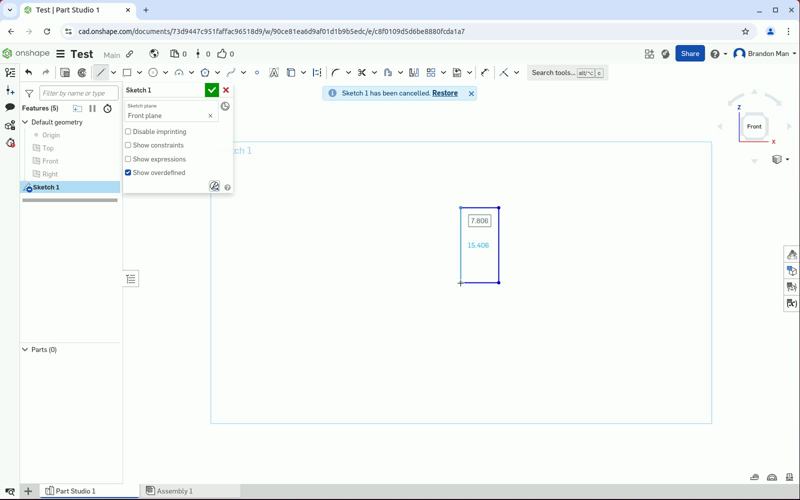
key(esc)
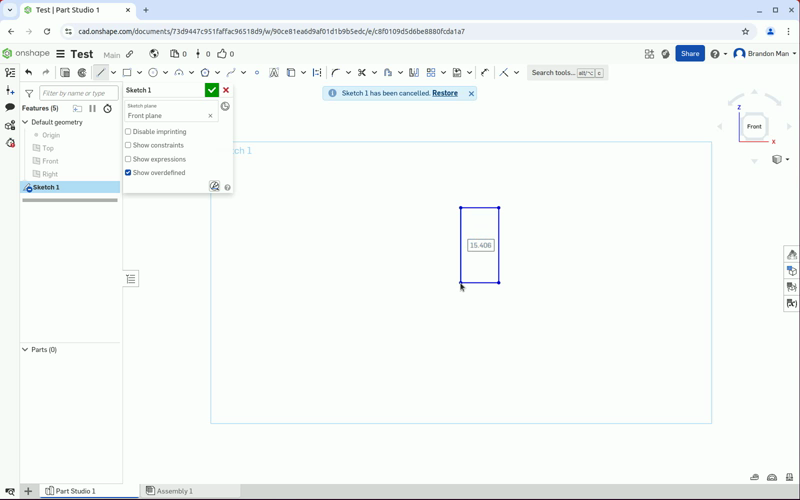
mouse_move(492, 248)
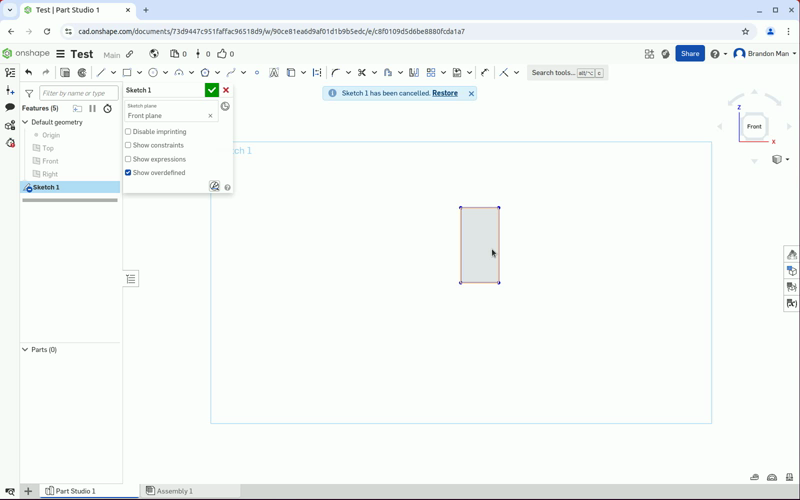
click(492, 248)
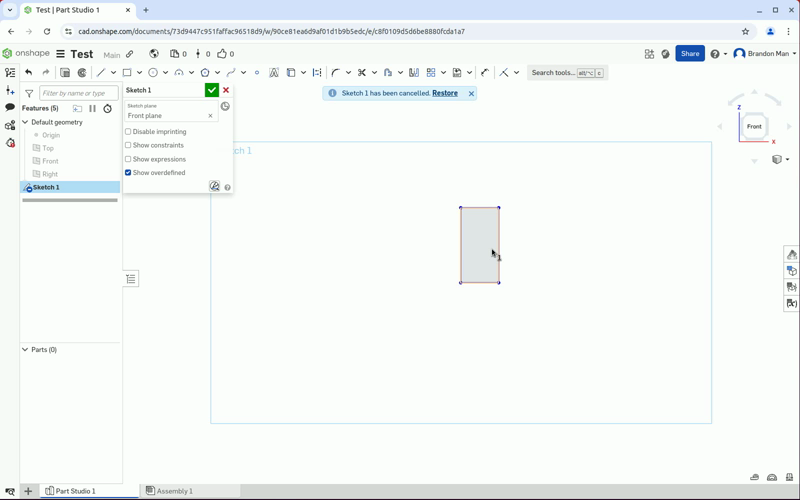
mouse_move(73, 352)
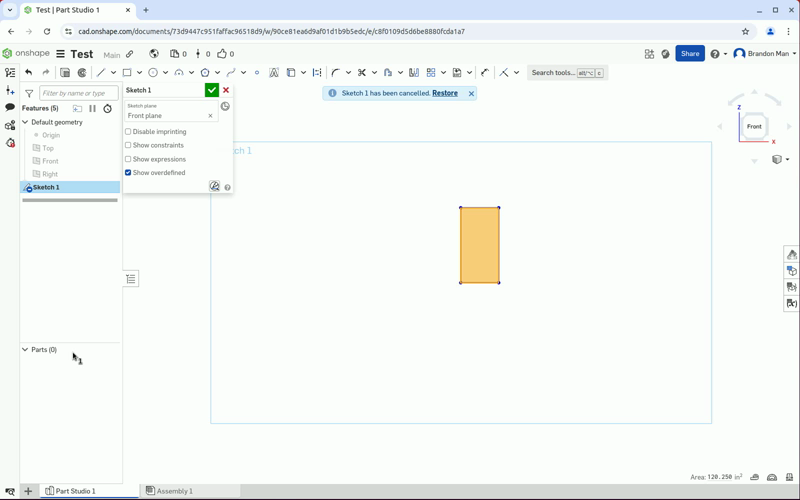
key(shift+y)
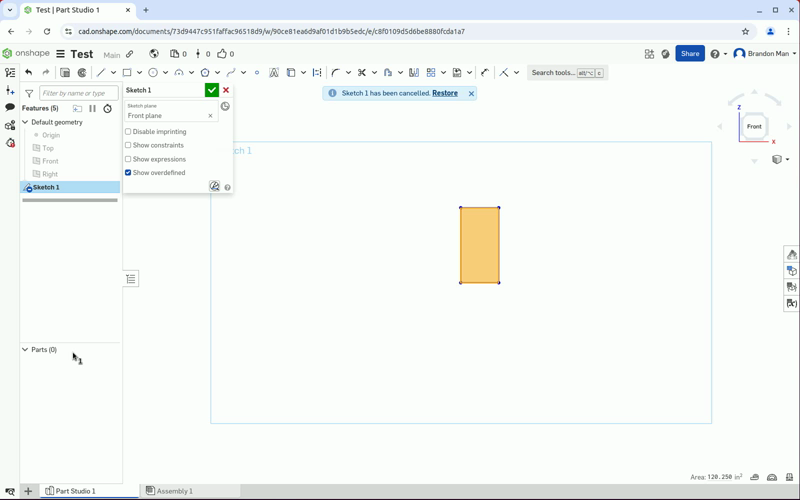
key(shift+e)
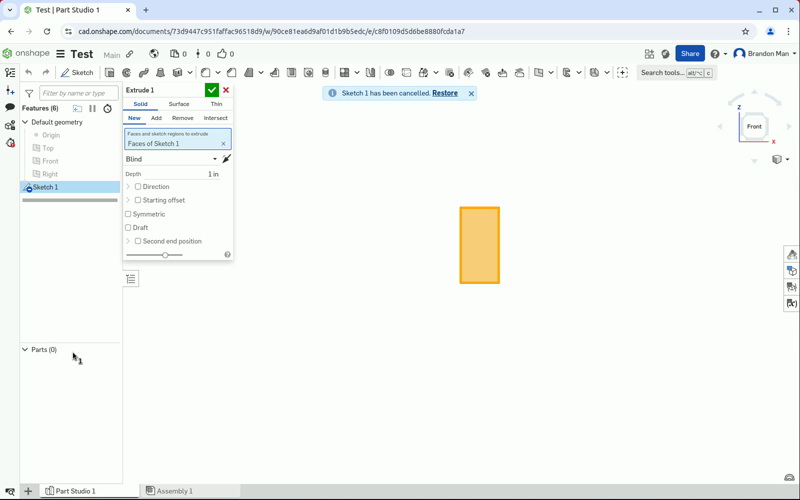
mouse_move(143, 106)
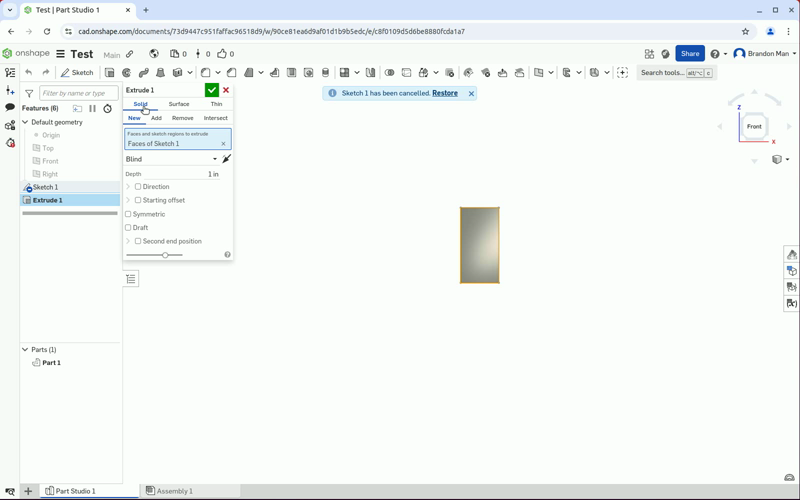
click(143, 106)
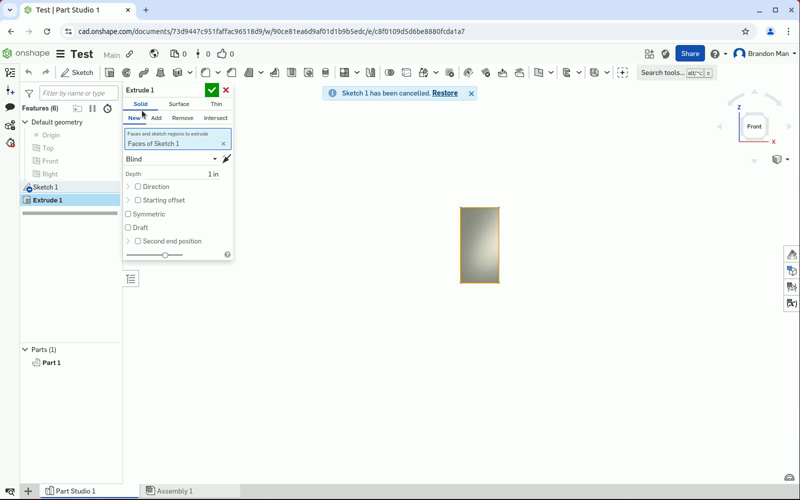
mouse_move(137, 120)
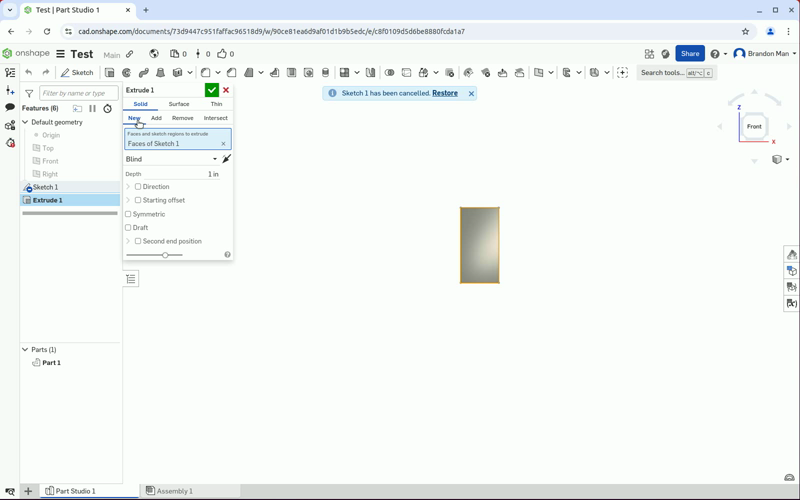
click(137, 120)
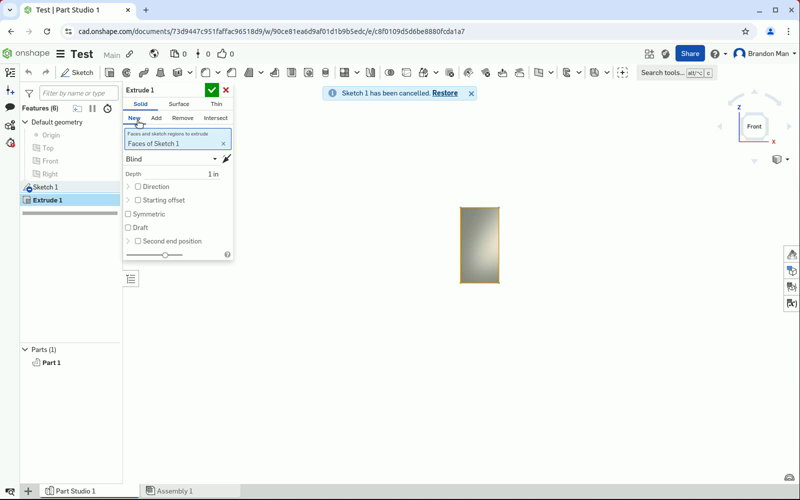
key(tab, 4)
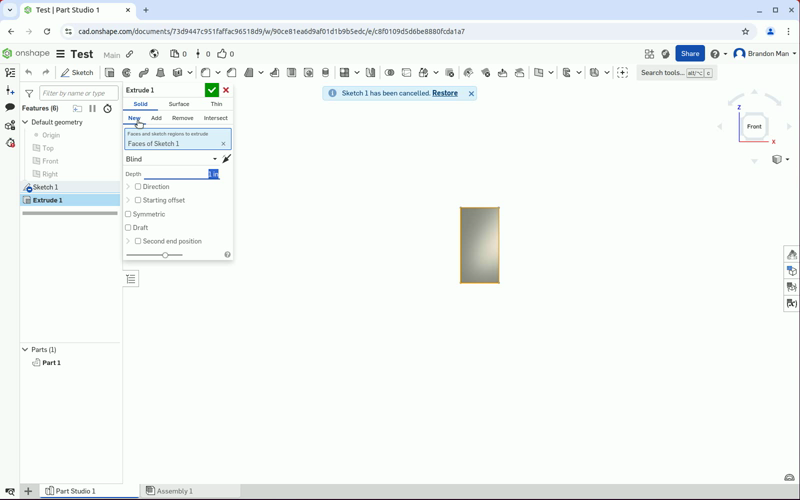
text(15.405)
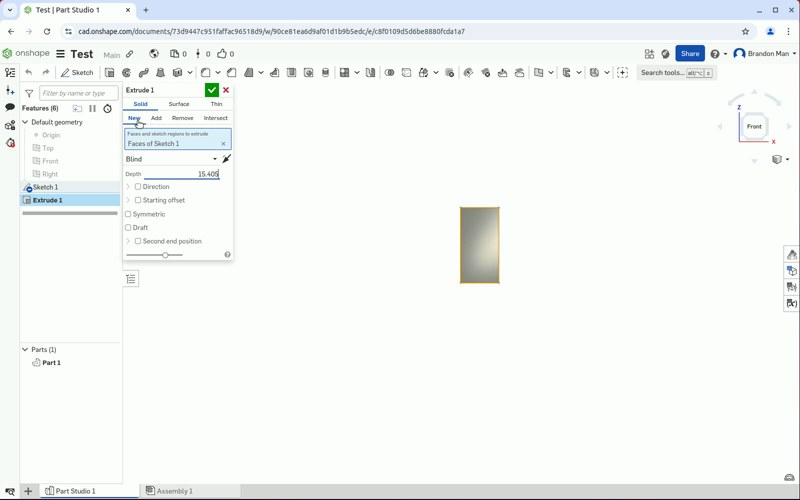
key(enter)
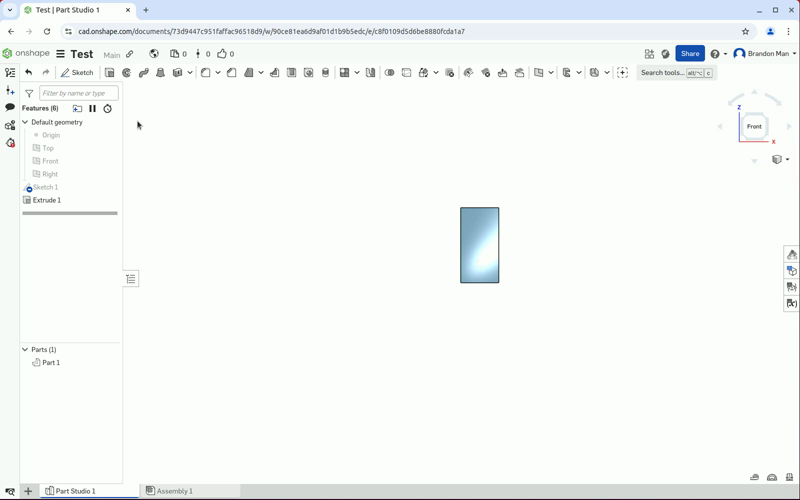
key(shift+h)
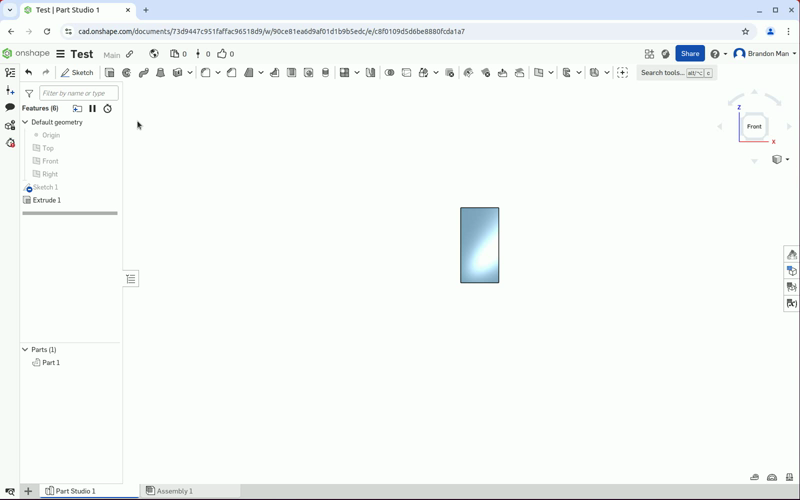
key(shift+h)
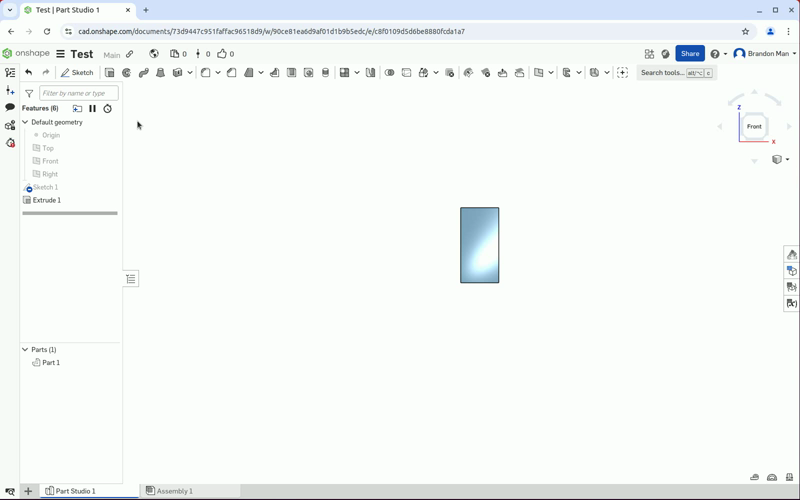
mouse_move(73, 189)
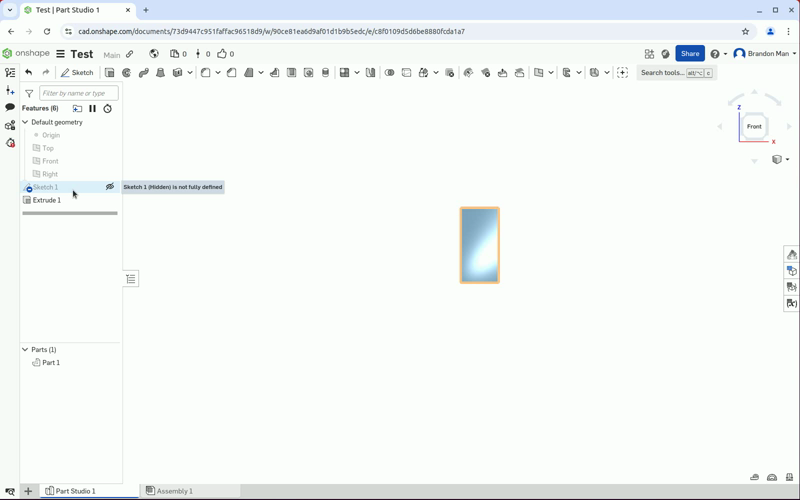
click(73, 189)
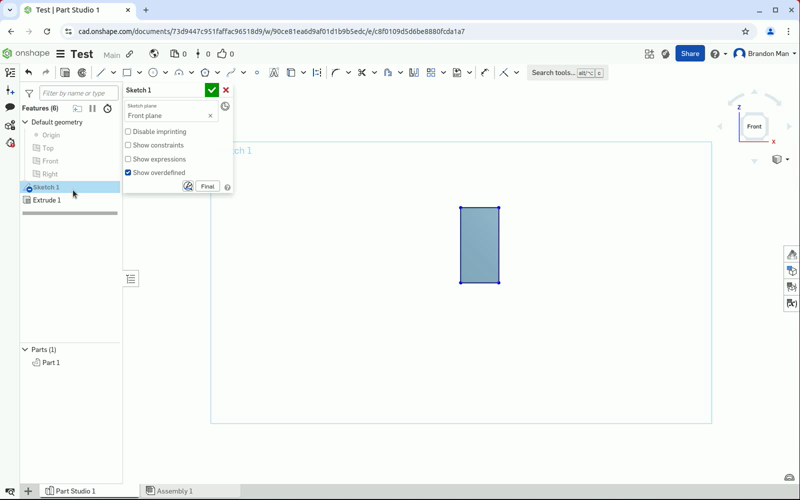
mouse_move(229, 92)
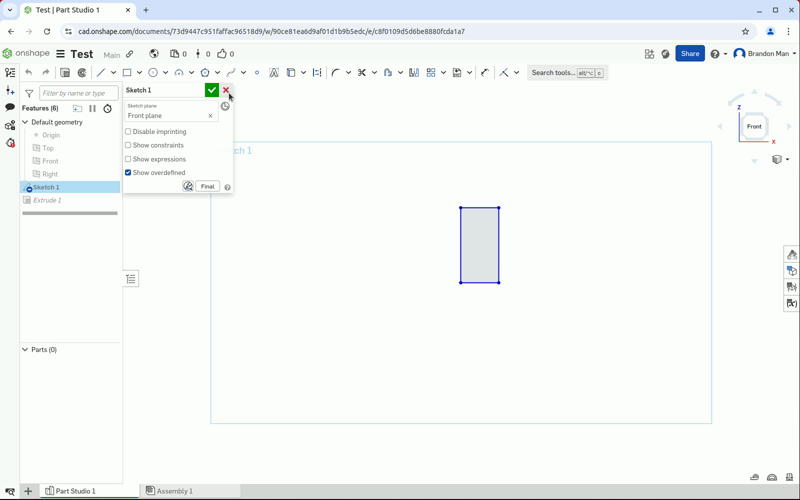
click(229, 92)
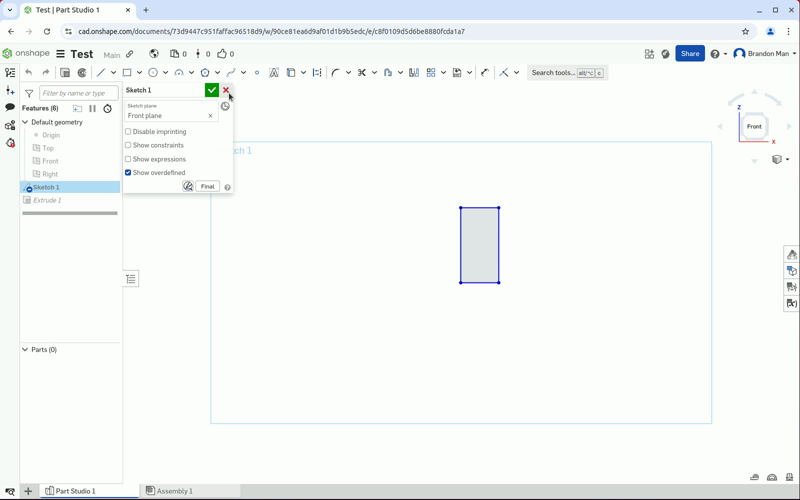
key(shift+s)
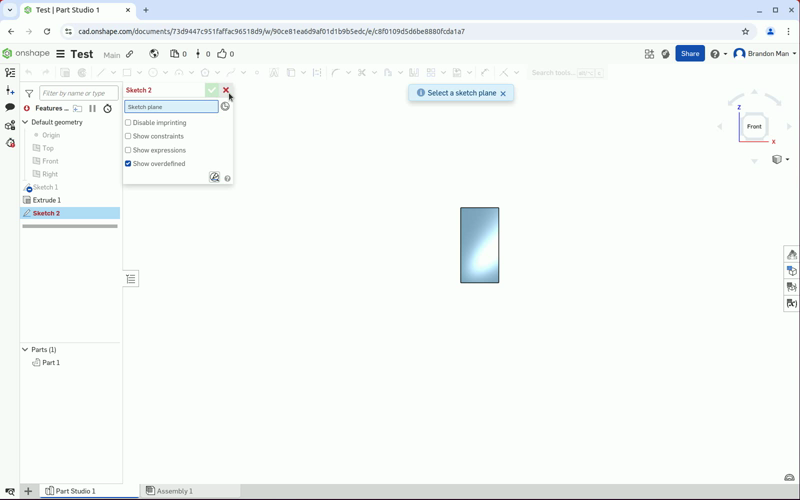
mouse_move(73, 163)
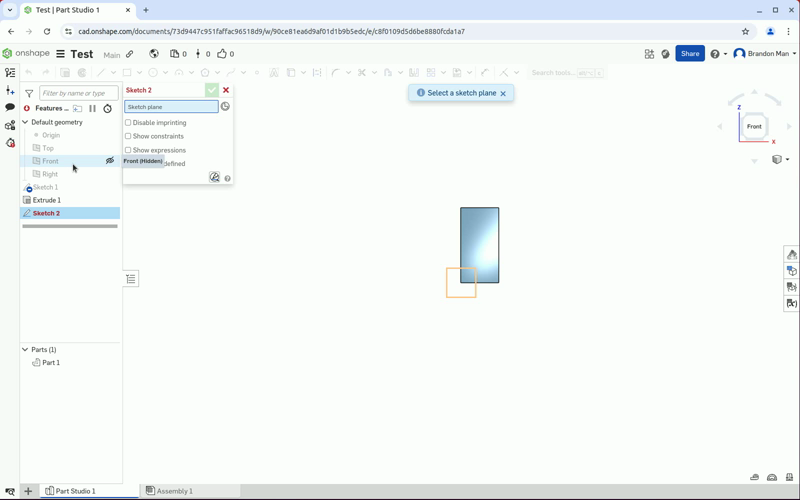
click(73, 163)
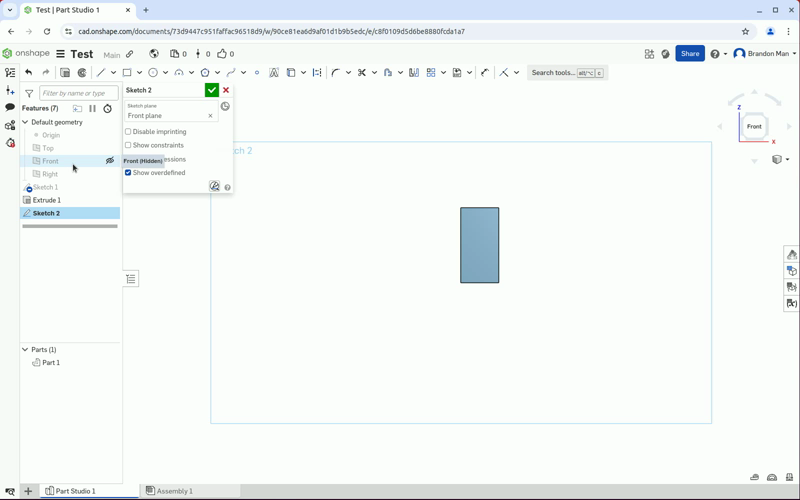
mouse_move(73, 352)
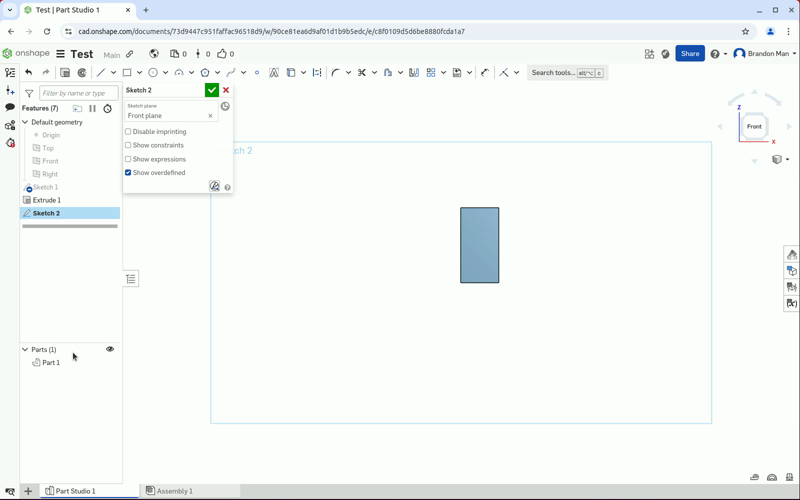
key(y)
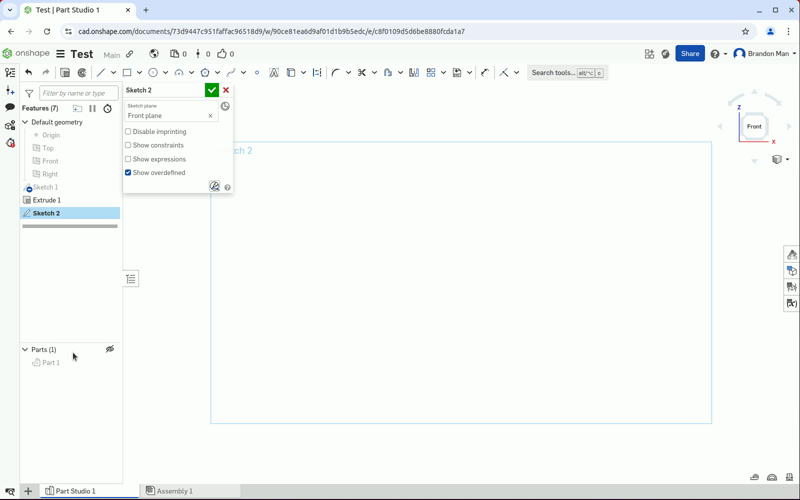
key(l)
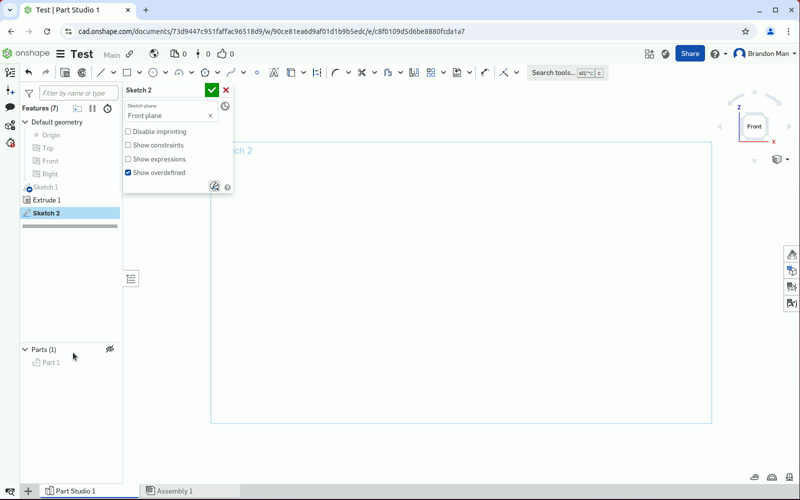
key_down(shift)
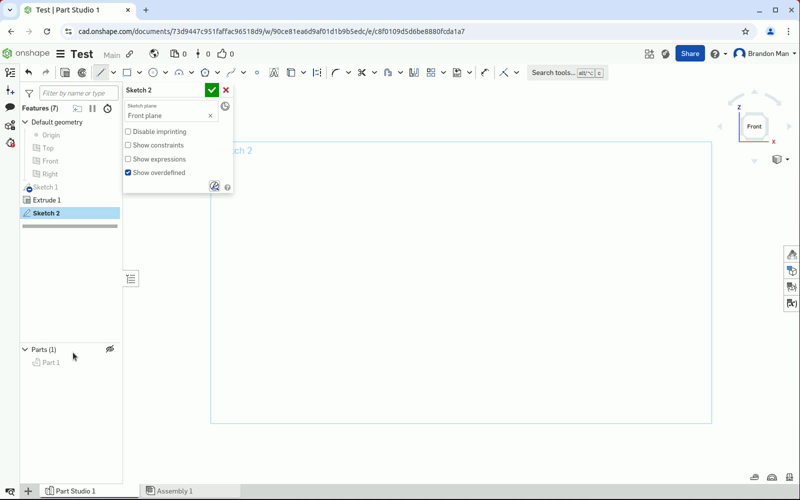
mouse_move(498, 282)
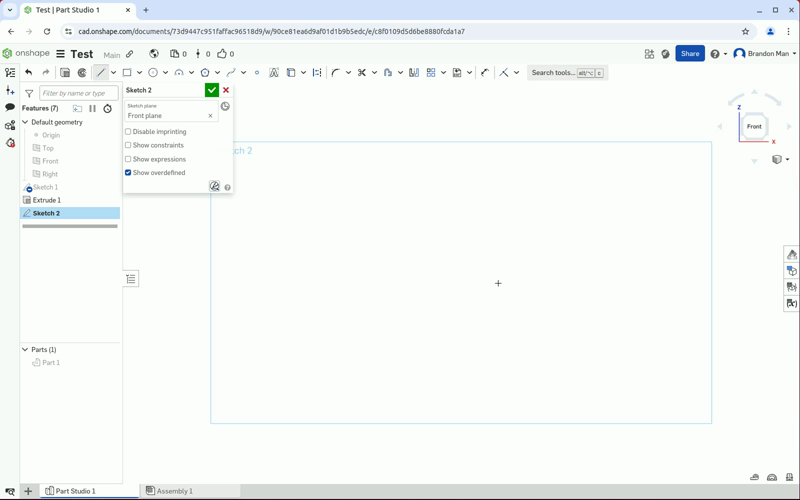
click(498, 282)
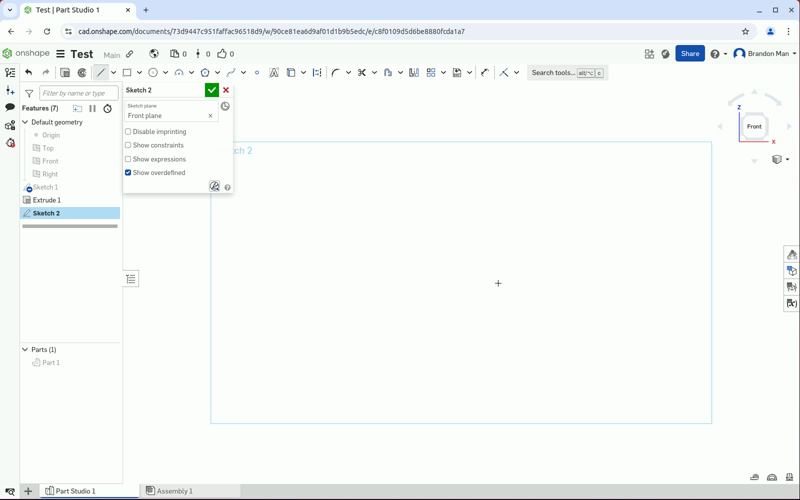
key_up(shift)
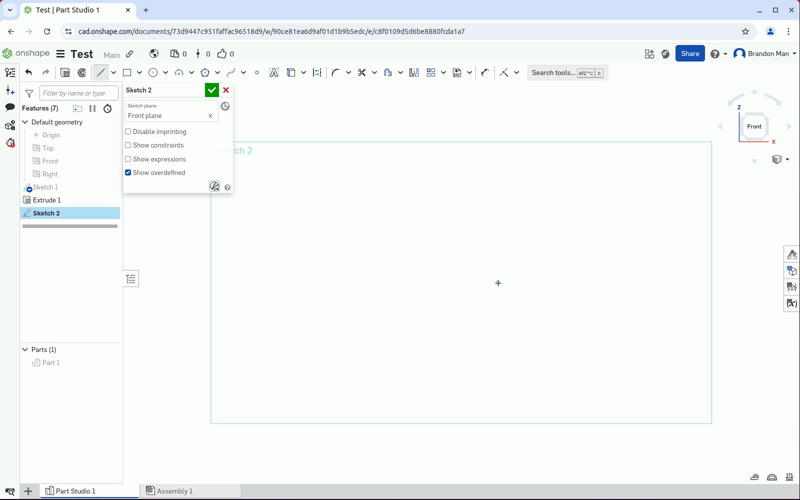
key_down(shift)
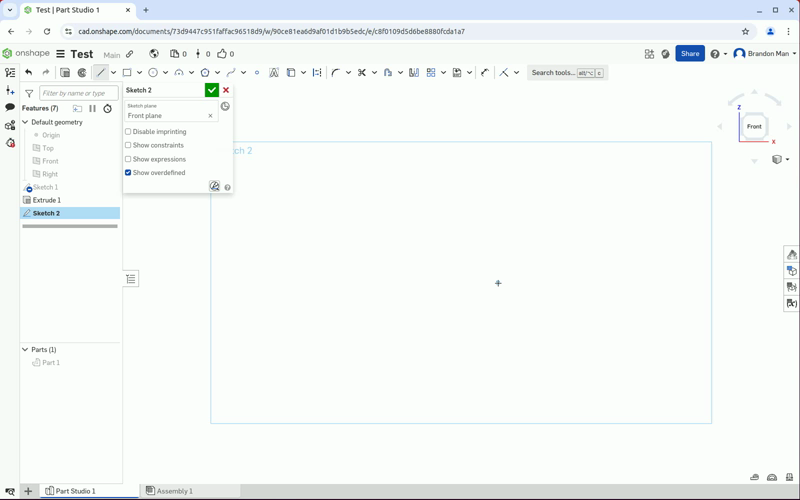
mouse_move(573, 282)
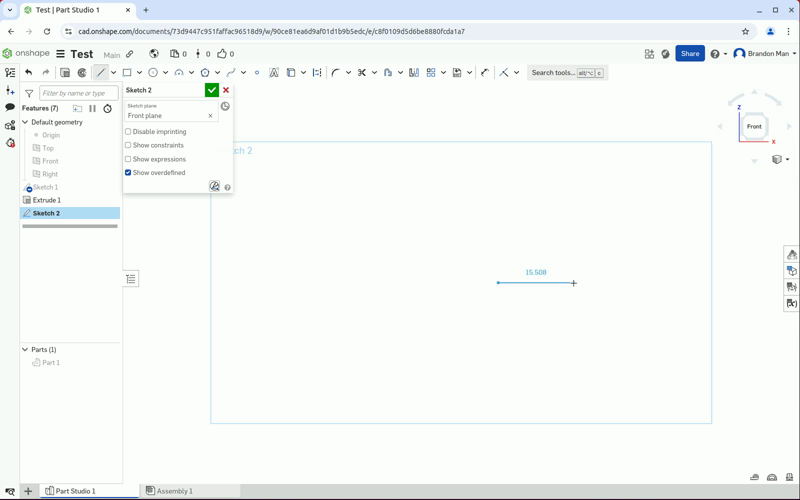
click(573, 282)
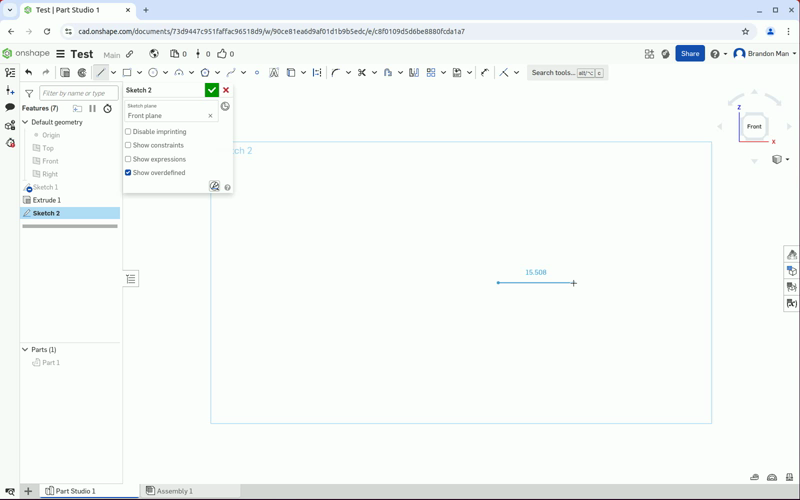
key_up(shift)
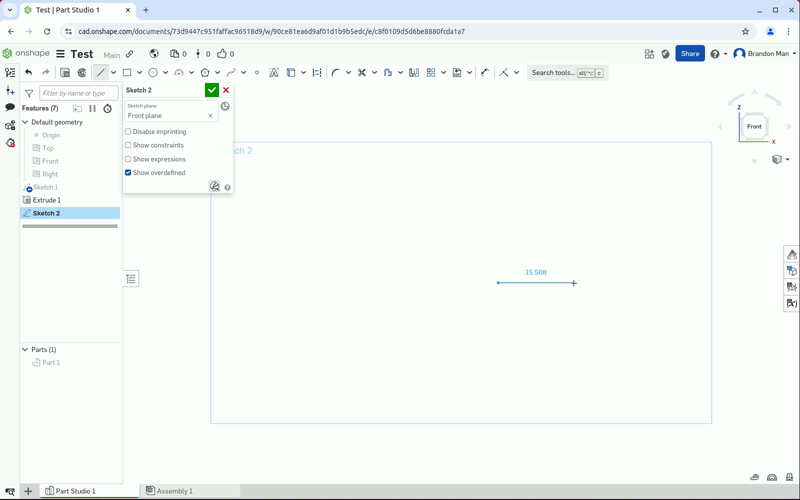
key_down(shift)
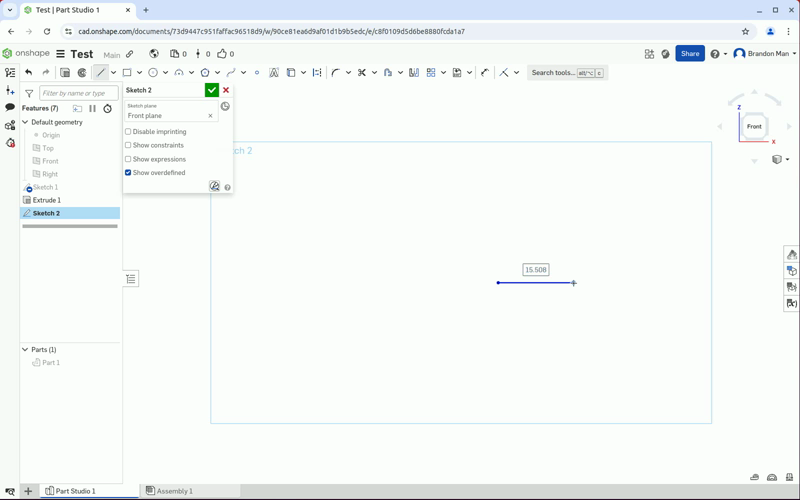
mouse_move(589, 282)
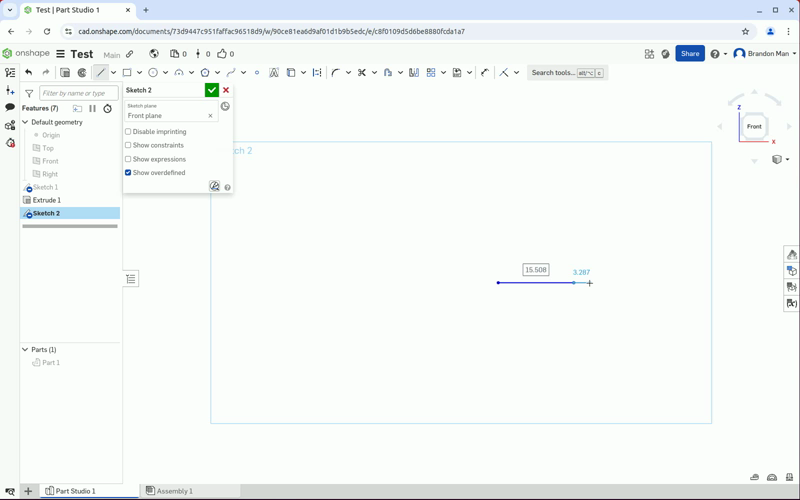
mouse_move(573, 244)
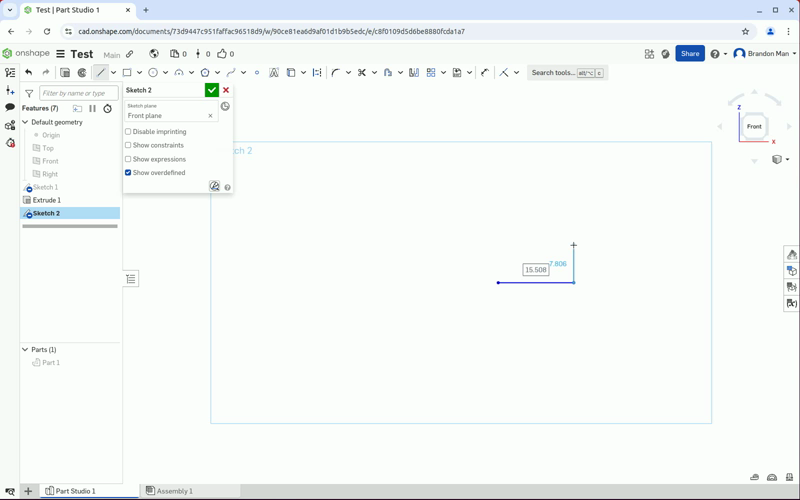
click(573, 244)
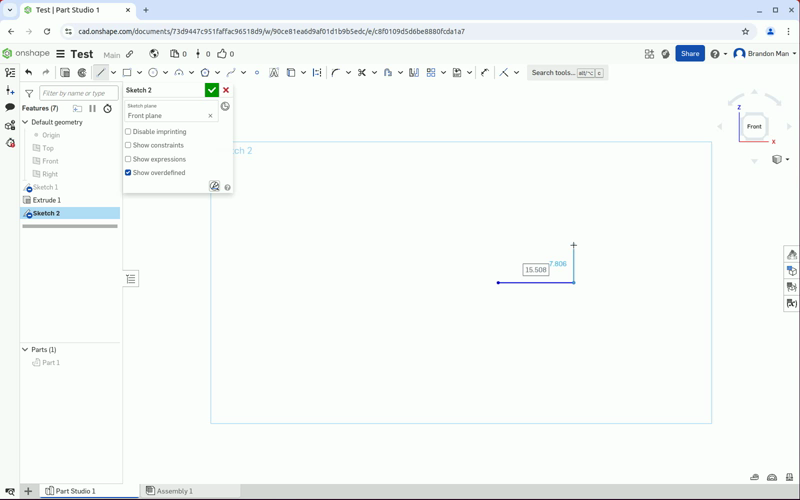
key_up(shift)
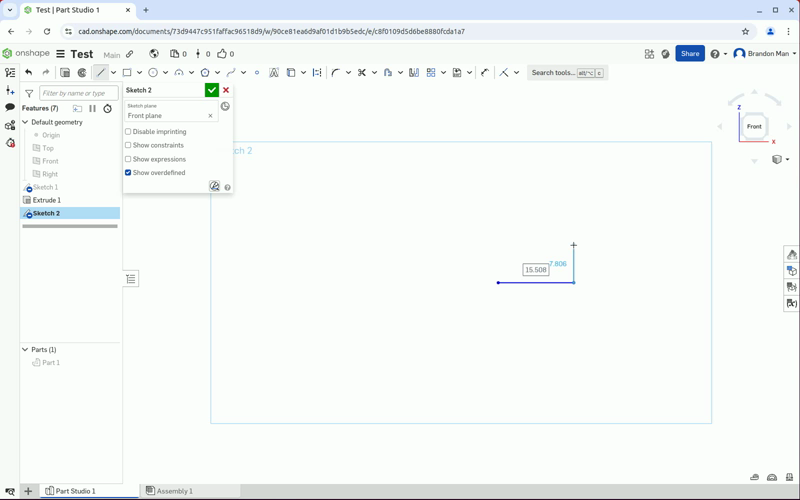
key_down(shift)
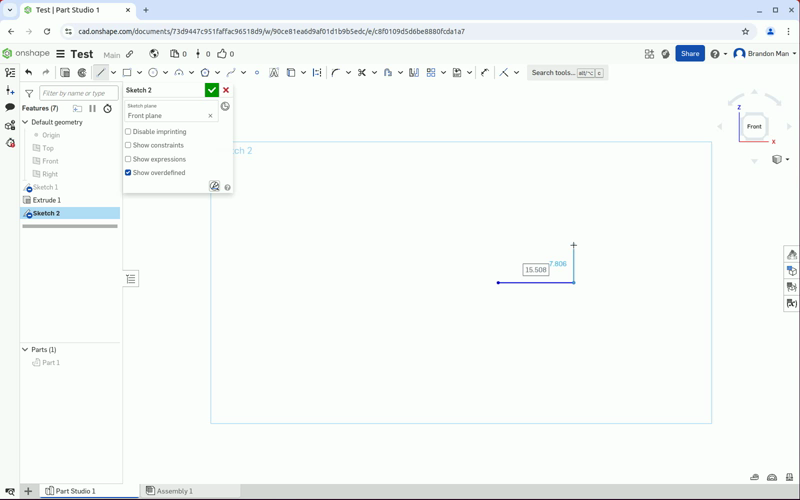
mouse_move(589, 244)
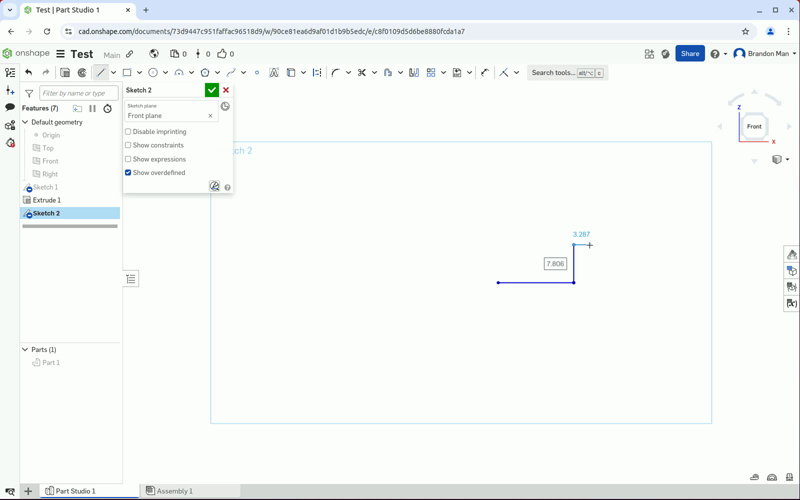
mouse_move(536, 244)
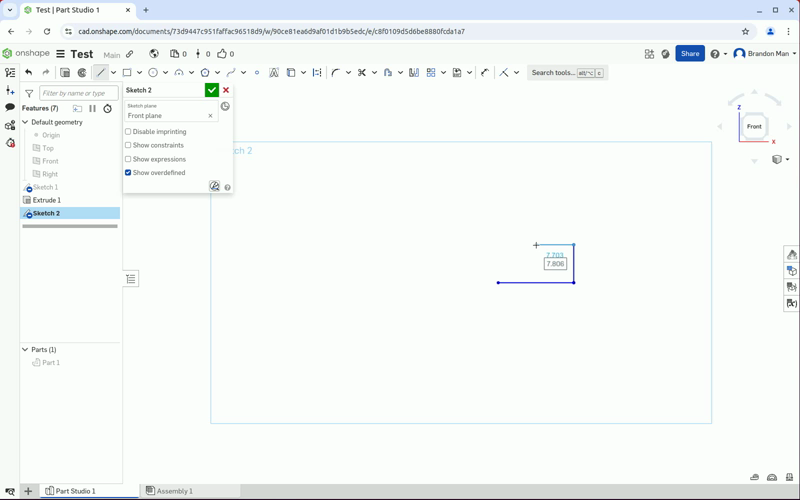
click(536, 244)
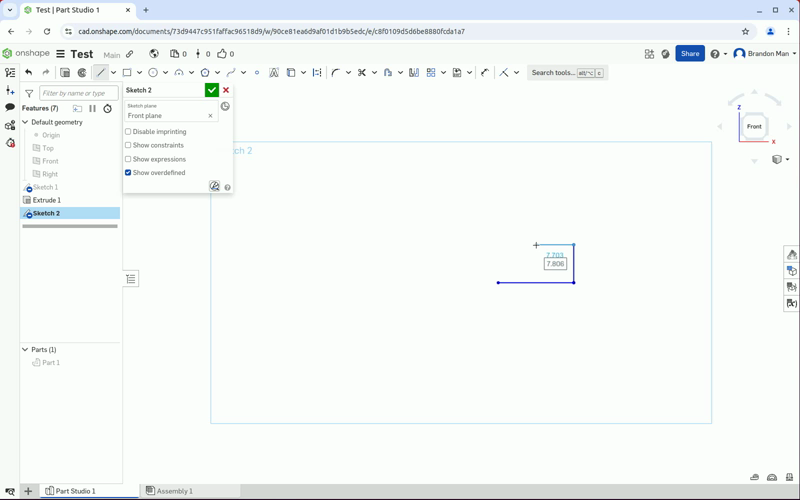
key_up(shift)
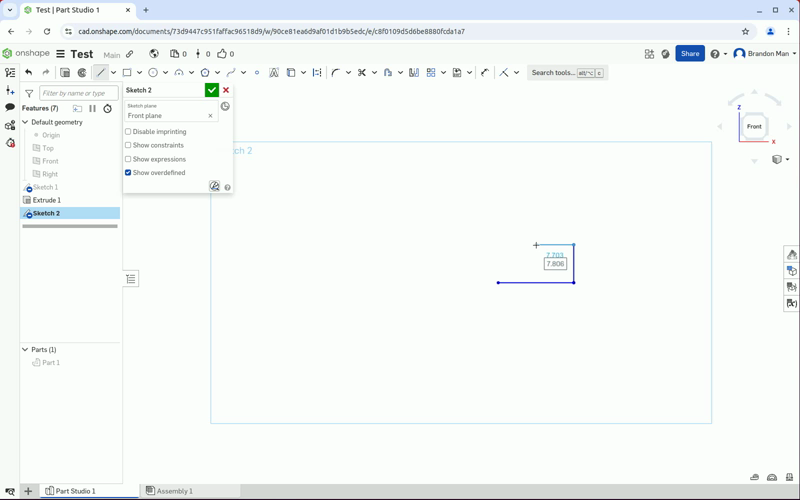
key_down(shift)
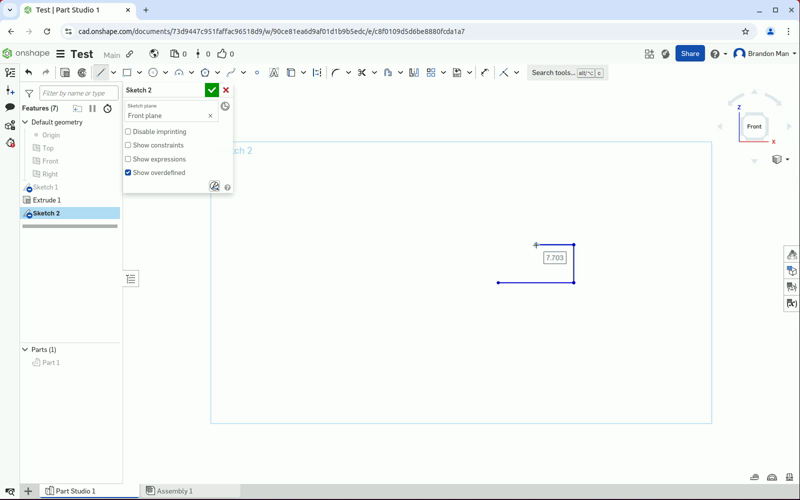
mouse_move(566, 244)
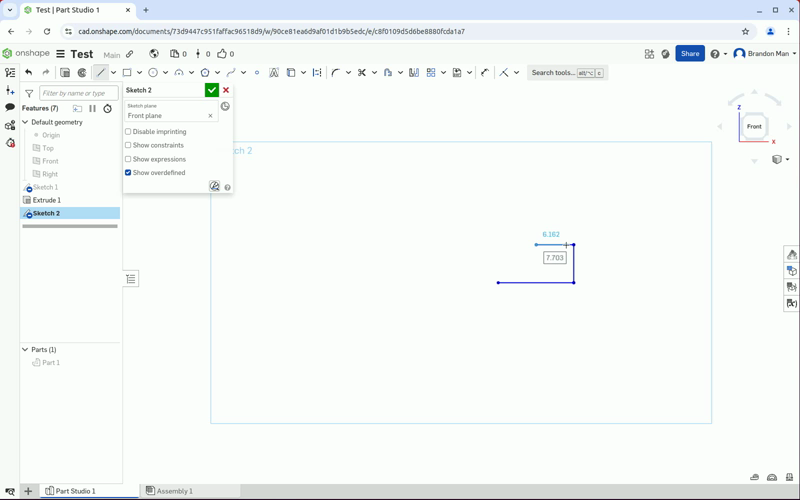
mouse_move(536, 207)
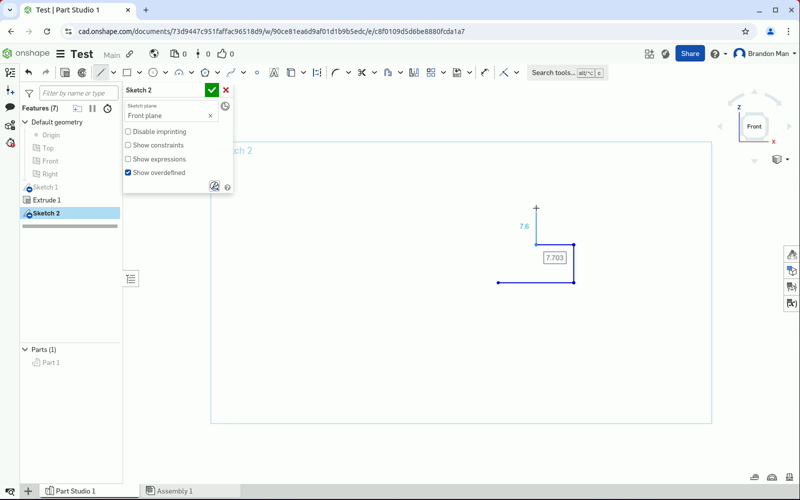
click(536, 207)
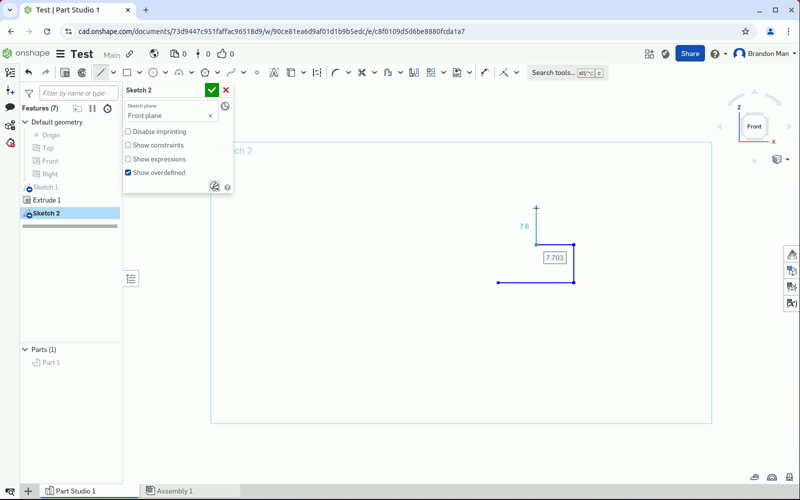
key_up(shift)
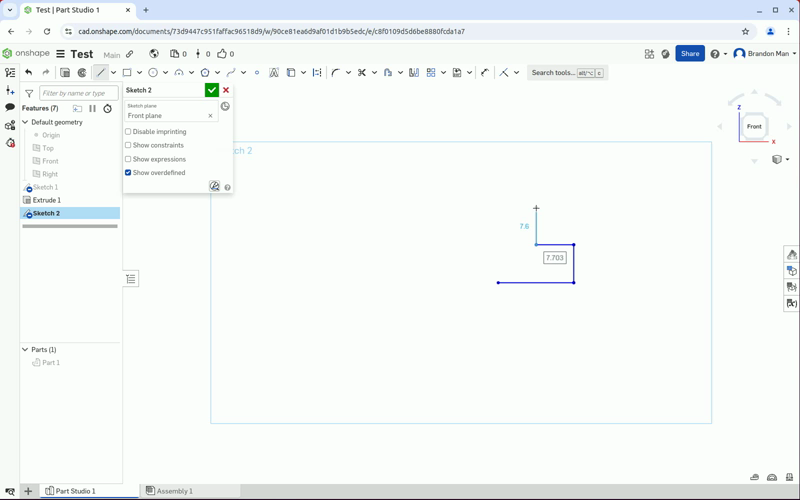
key_down(shift)
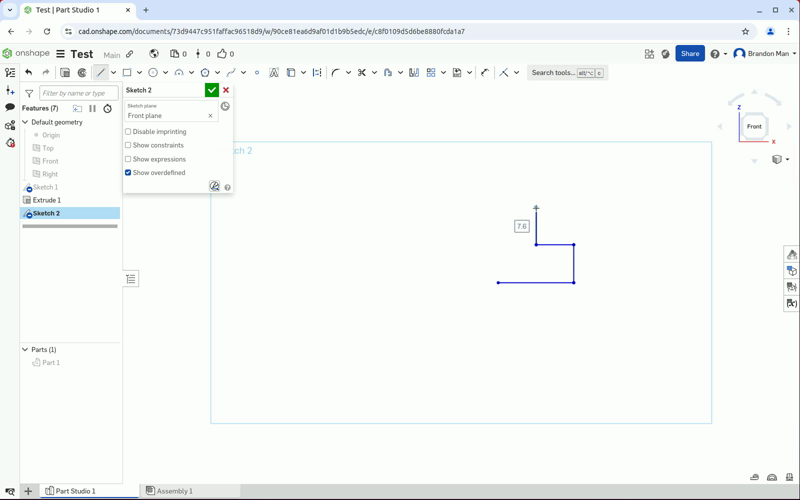
mouse_move(566, 207)
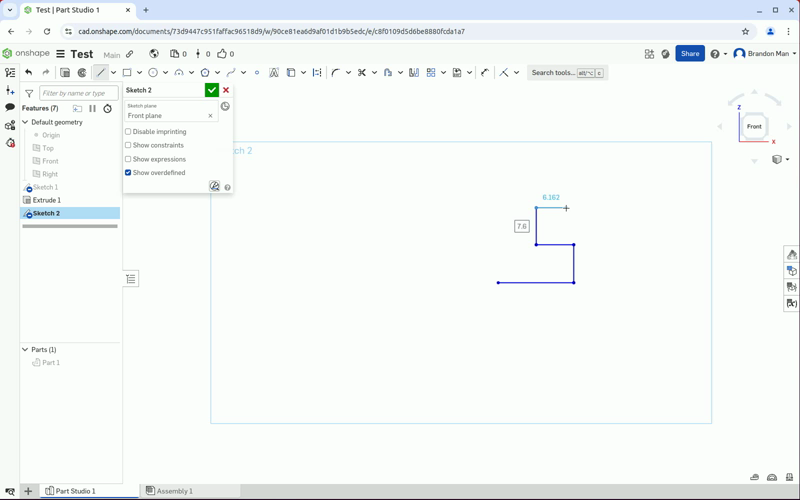
mouse_move(498, 207)
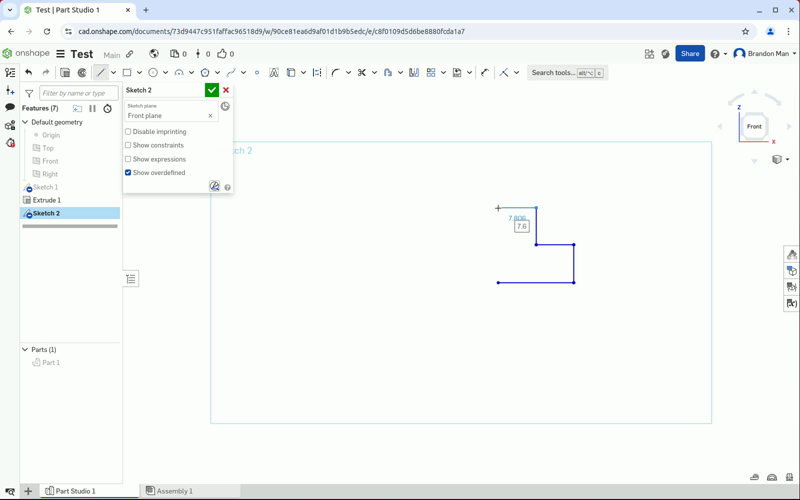
click(498, 207)
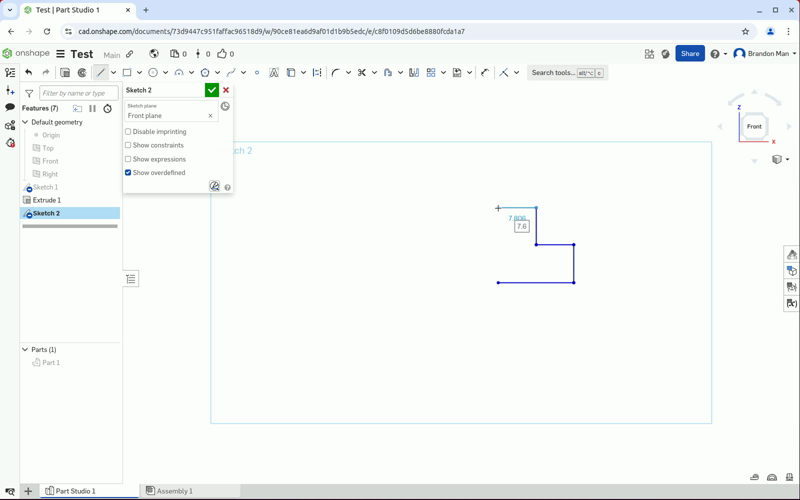
key_up(shift)
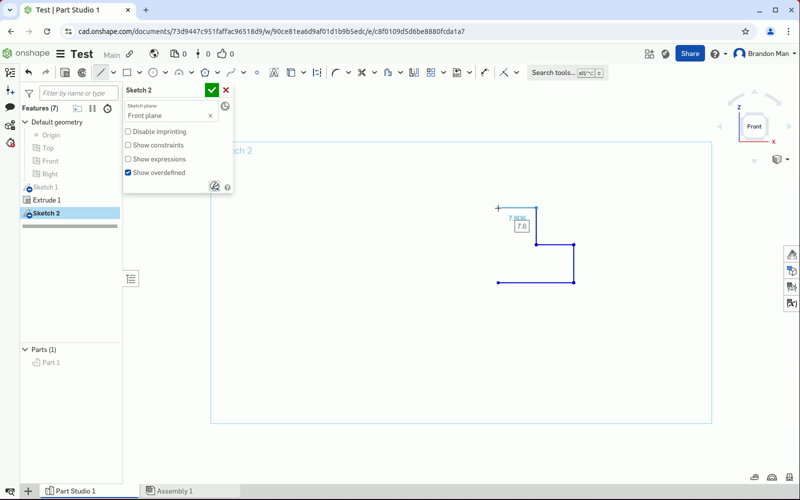
key_down(shift)
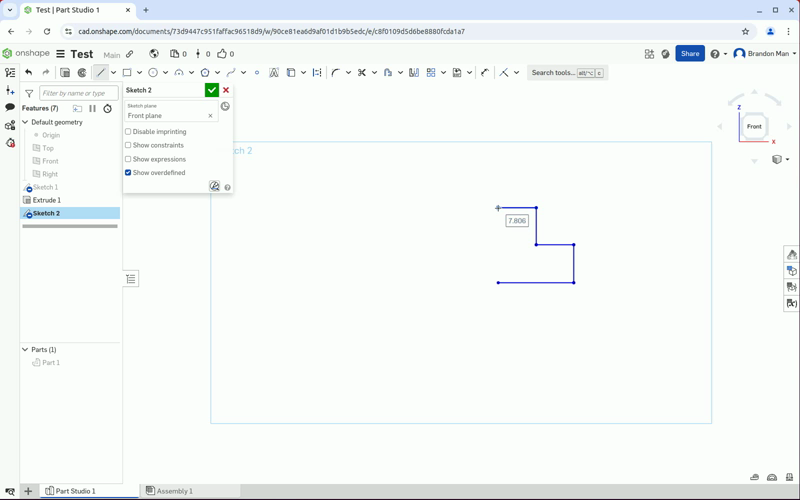
mouse_move(498, 282)
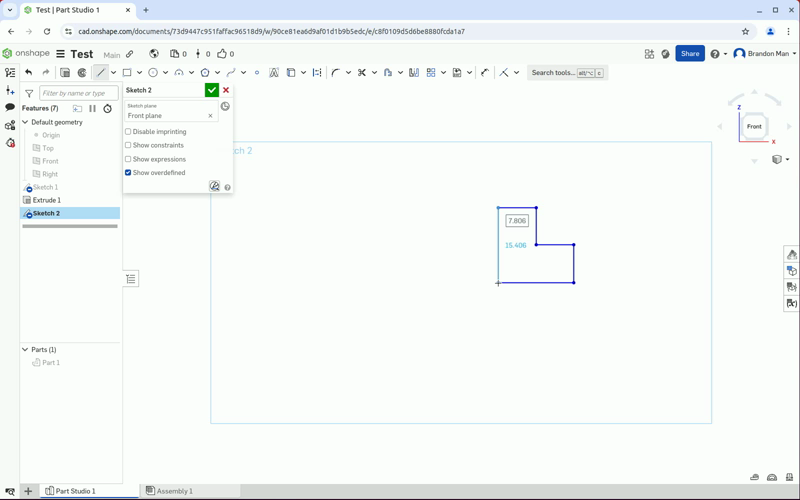
key_up(shift)
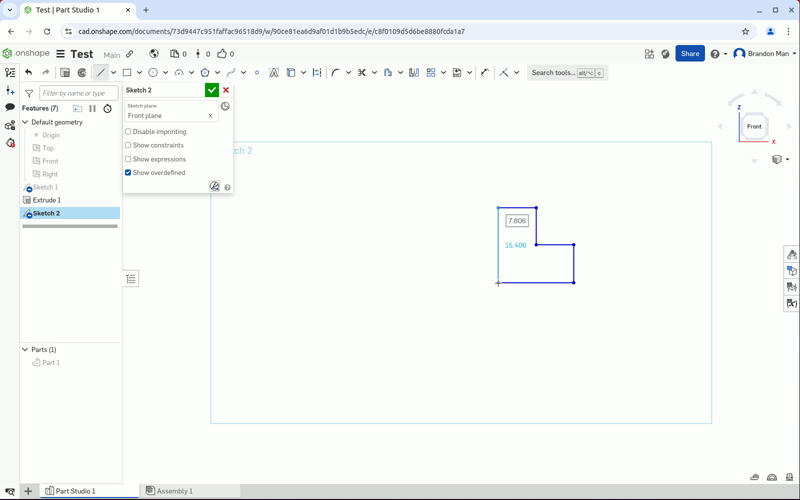
click(498, 282)
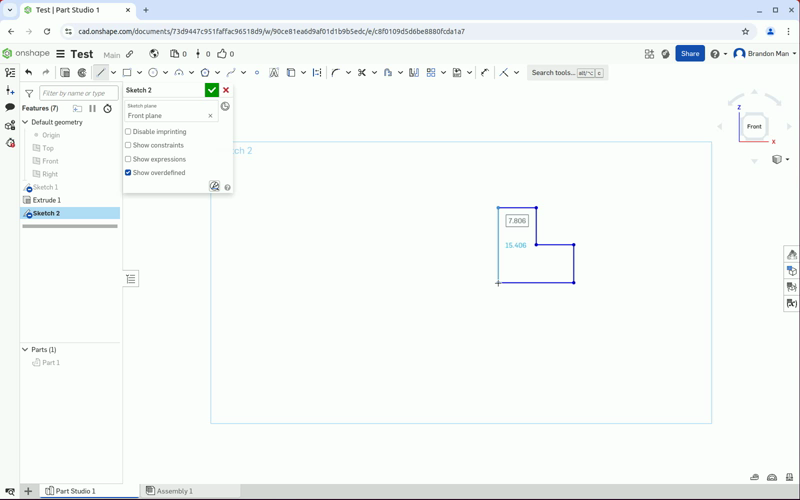
key(esc)
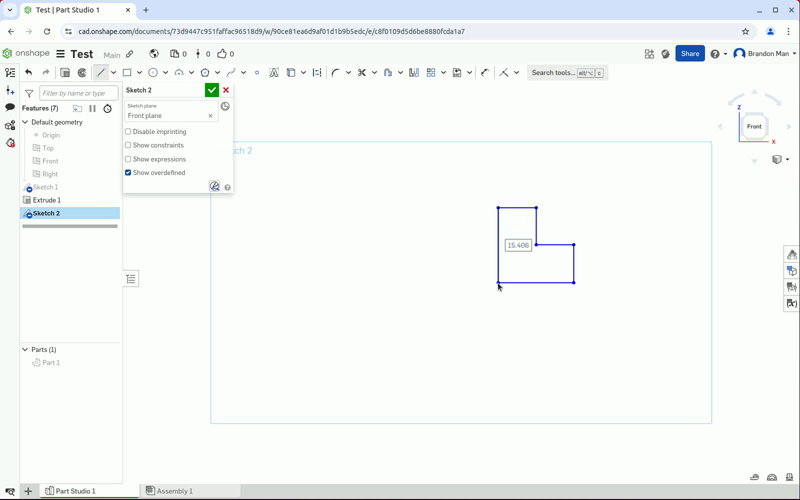
mouse_move(534, 274)
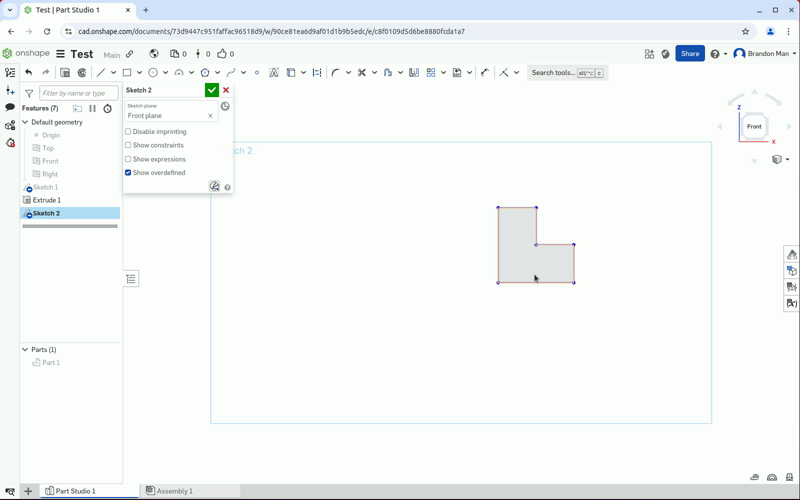
click(534, 274)
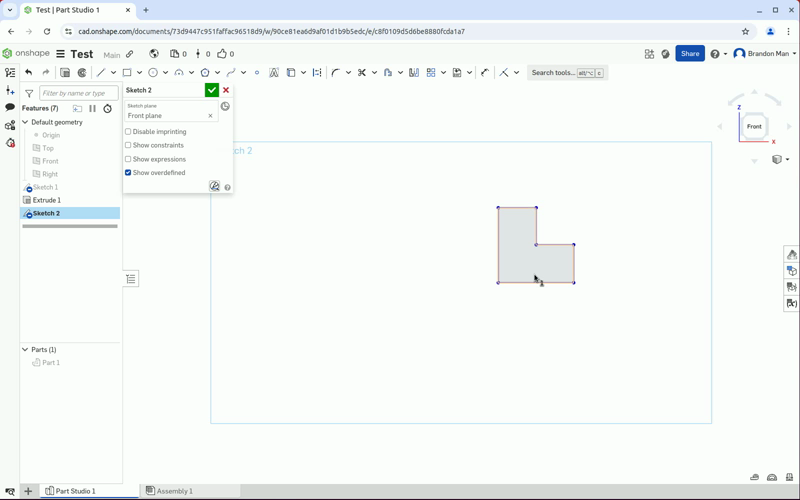
mouse_move(73, 352)
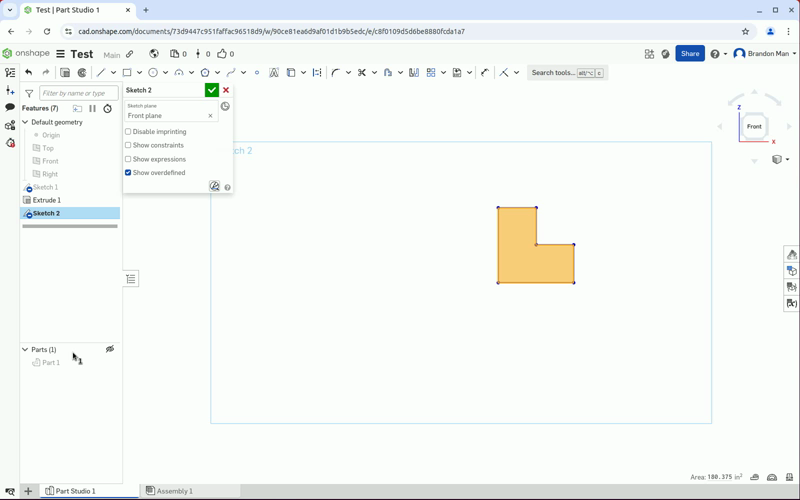
key(shift+y)
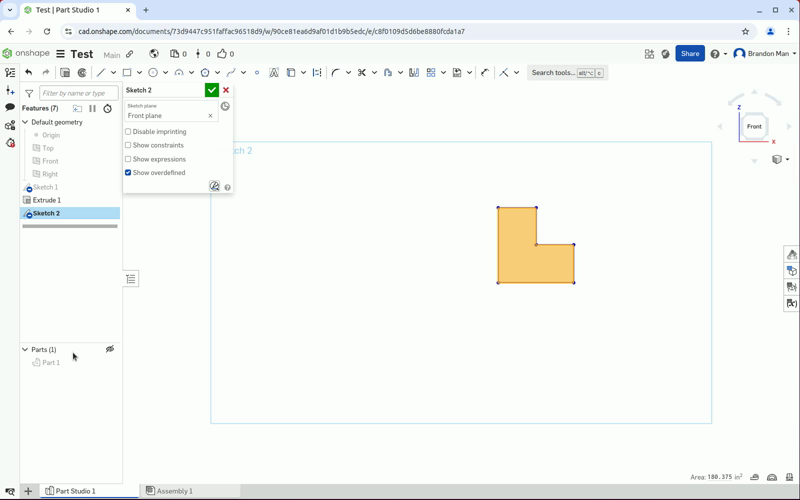
key(shift+e)
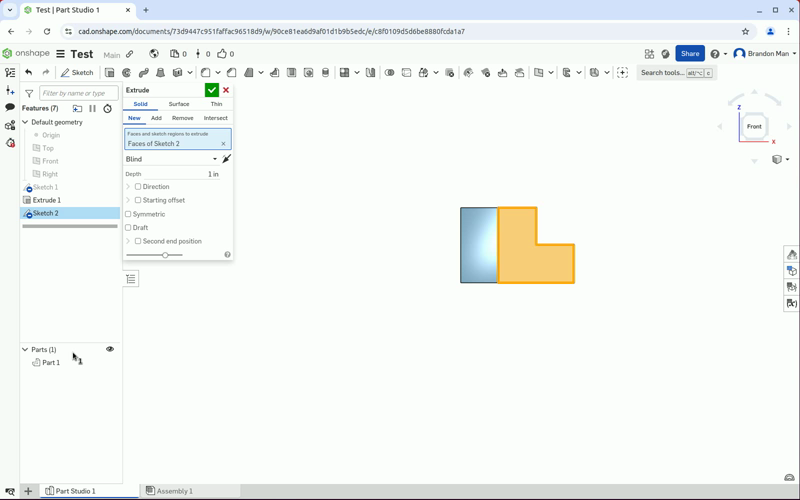
mouse_move(143, 106)
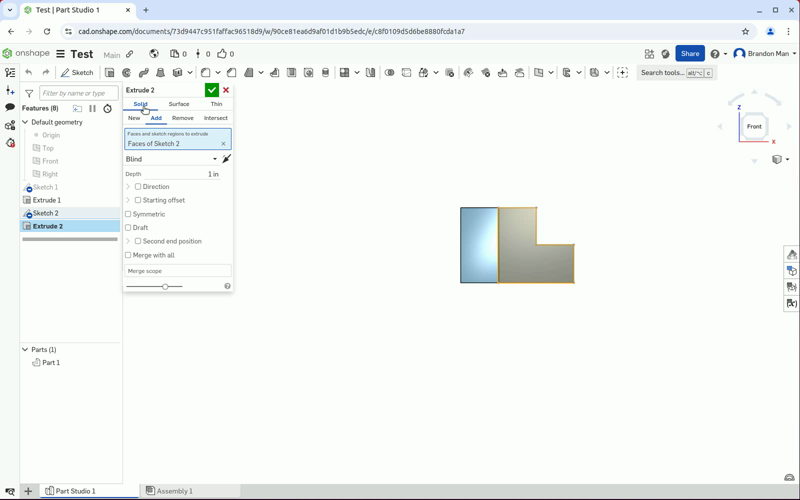
click(143, 106)
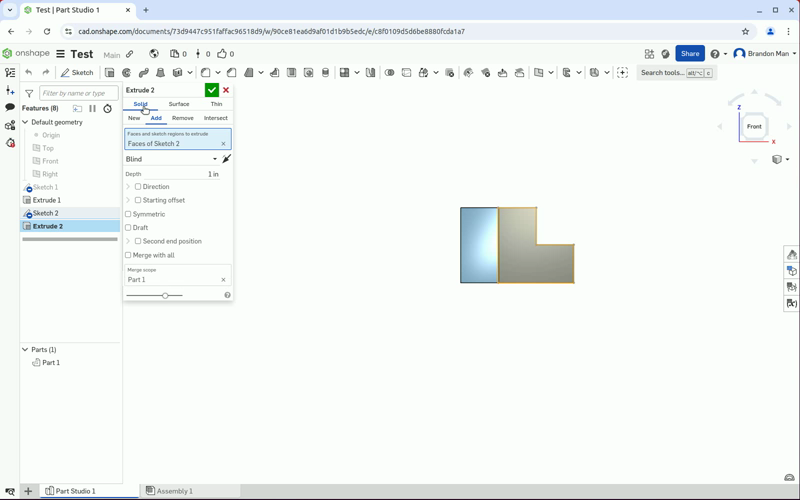
mouse_move(137, 120)
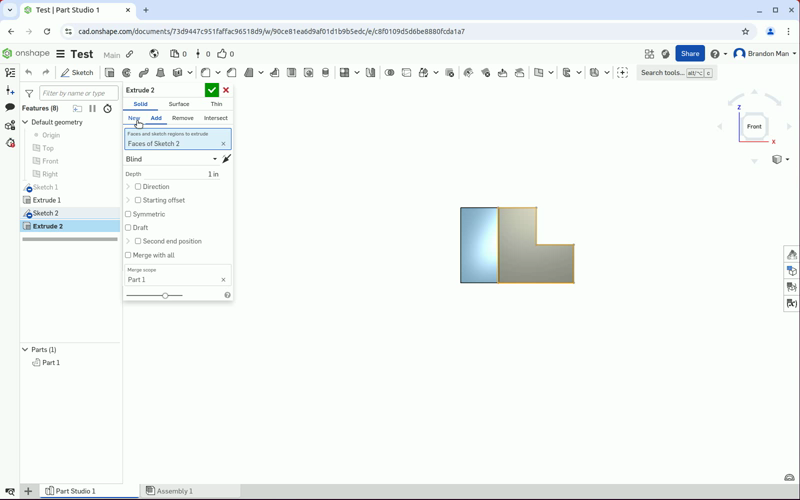
click(137, 120)
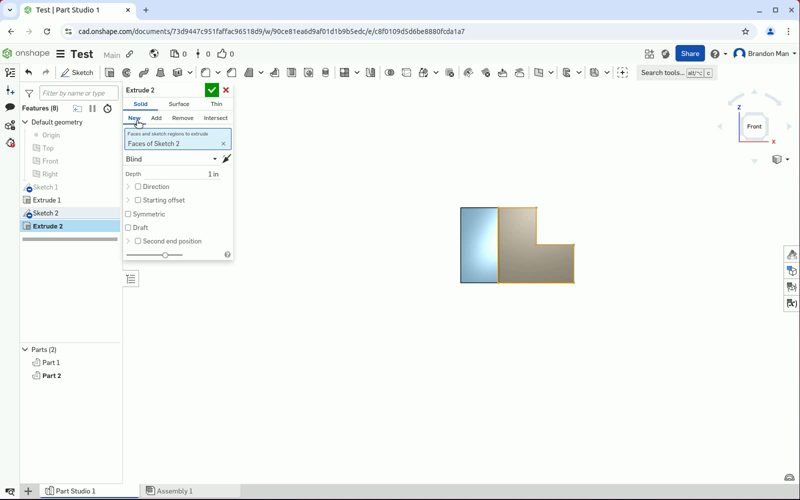
key(tab, 4)
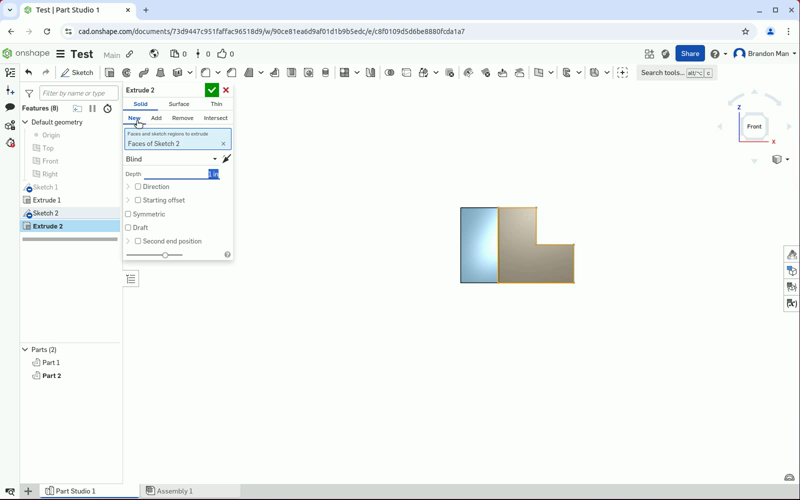
text(15.405)
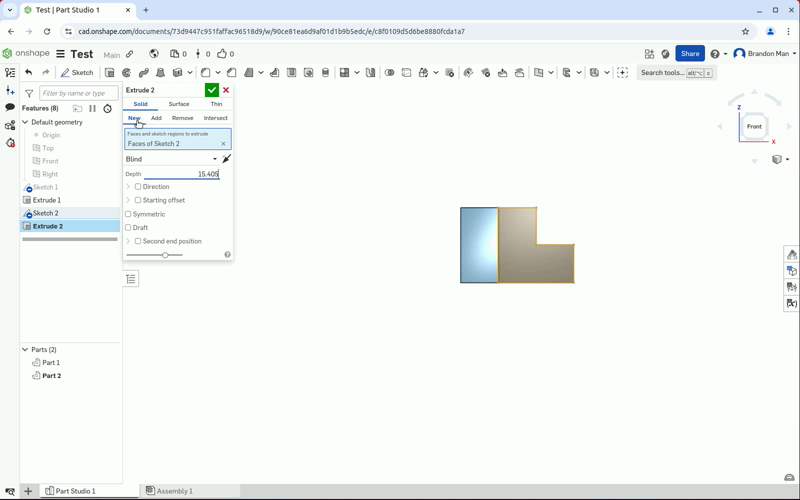
key(enter)
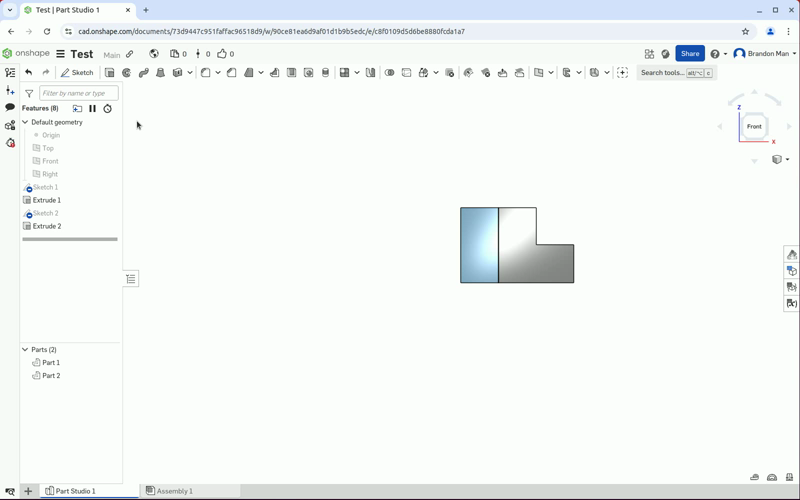
key(shift+h)
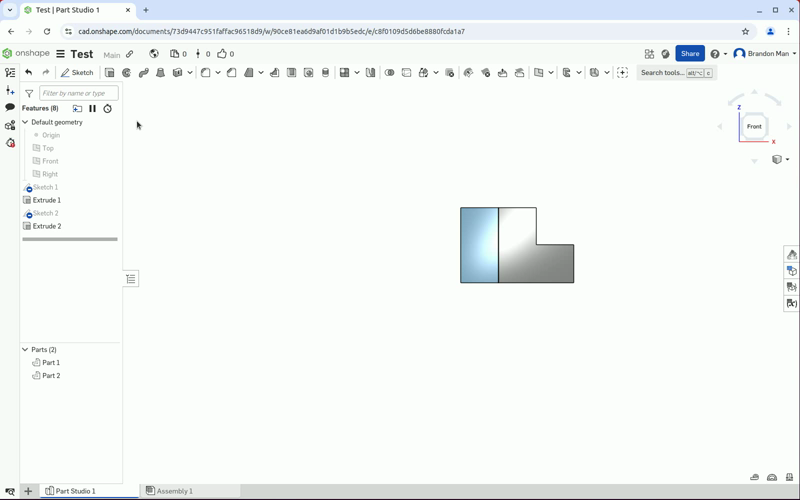
key(shift+h)
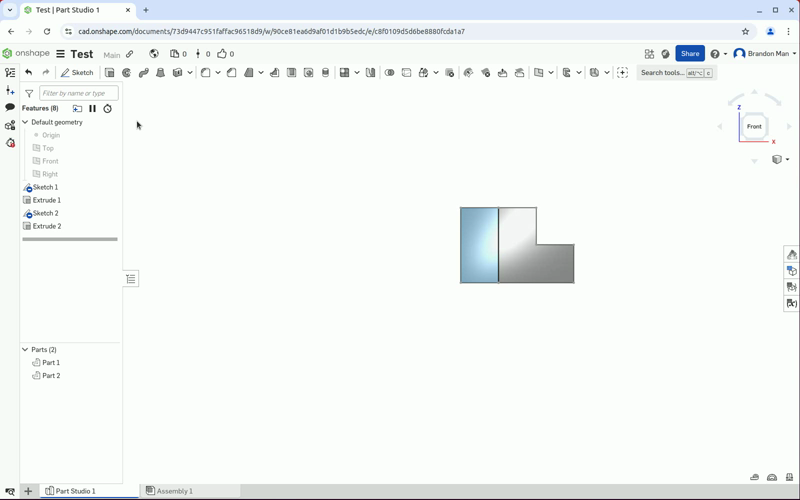
key(shift+7)
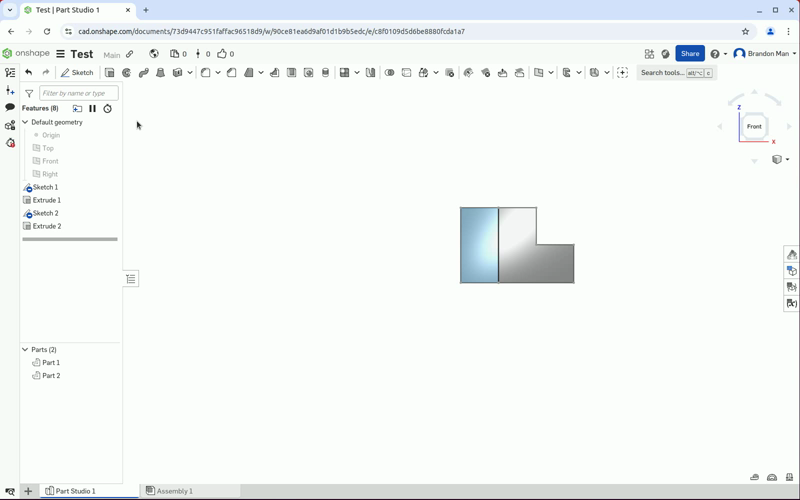
key(left, 2)
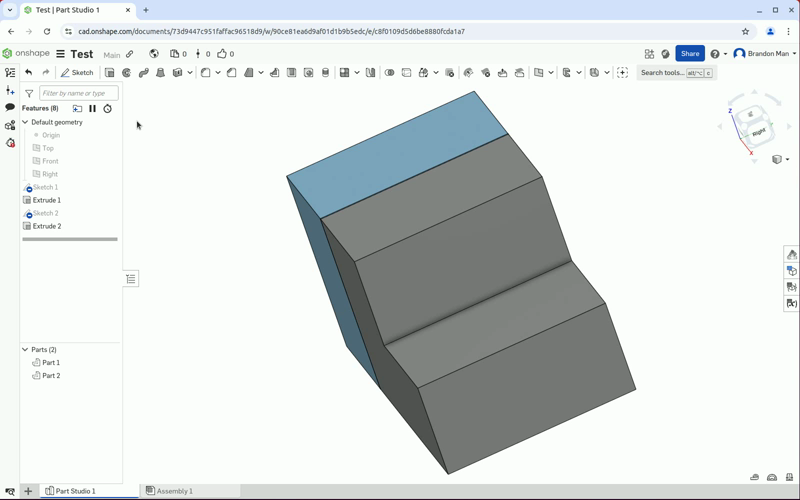
key(down, 2)
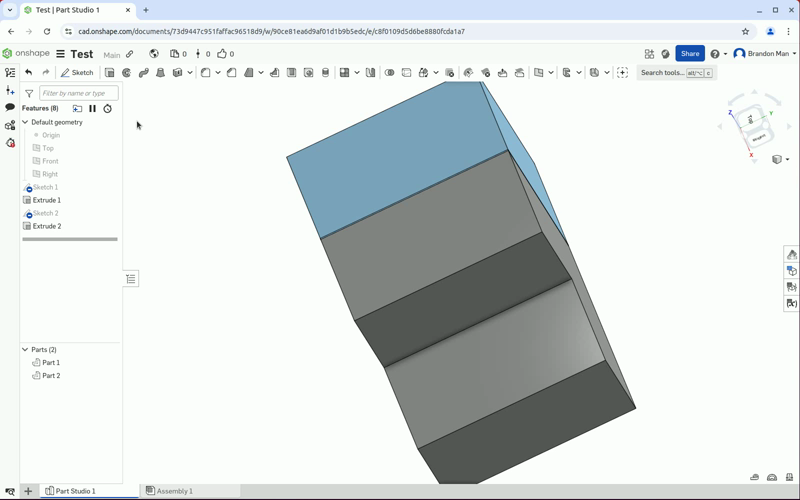
key(up, 2)
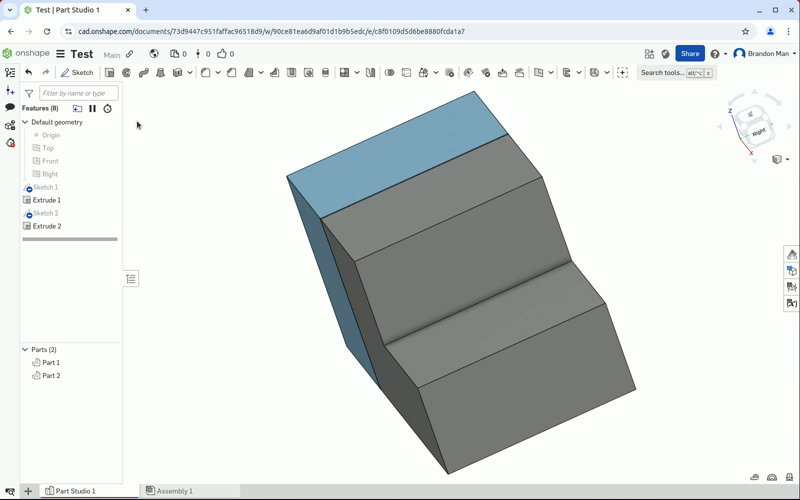
key(right, 2)
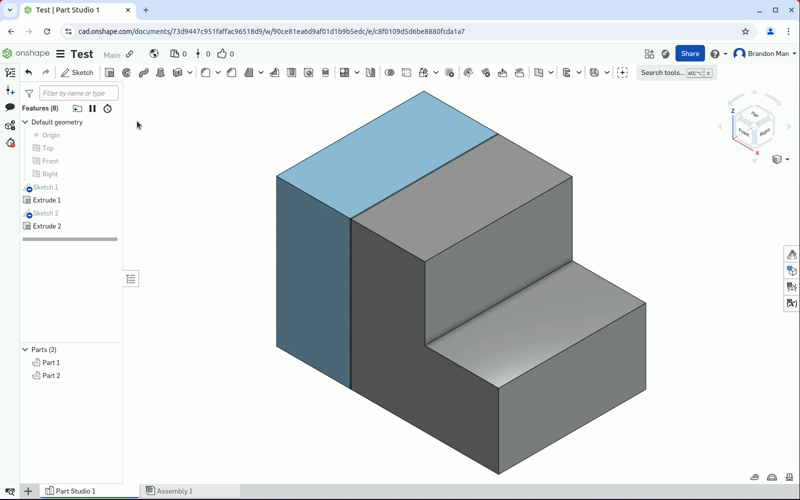
mouse_move(73, 189)
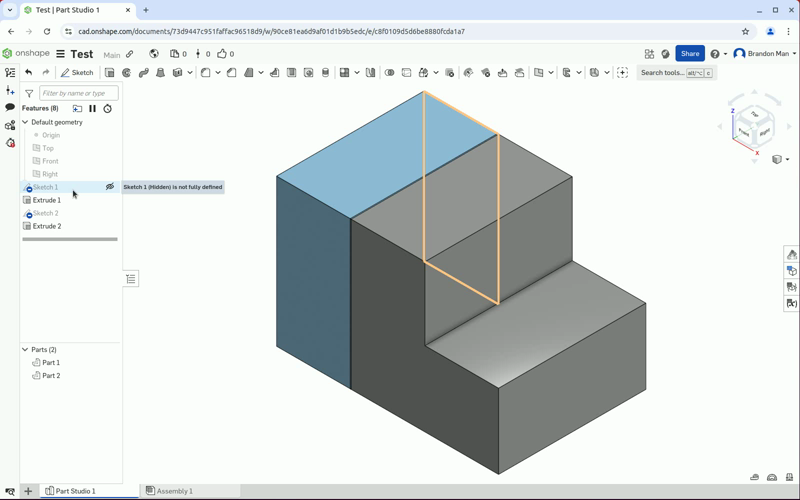
click(73, 189)